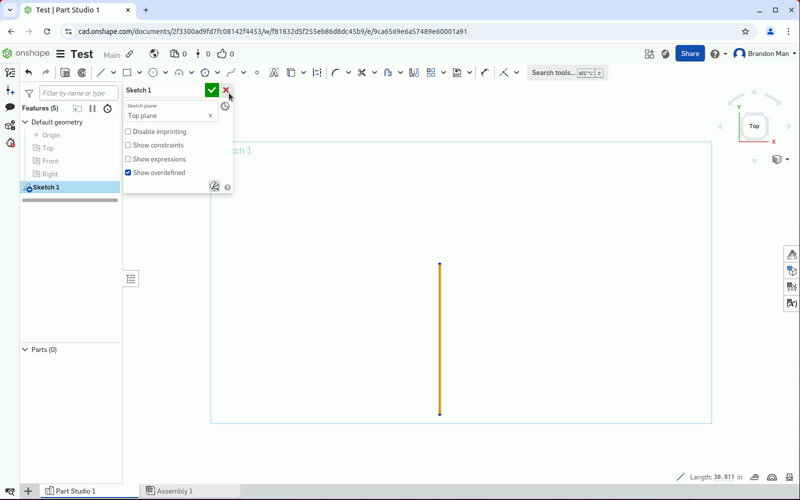
key(shift+h)
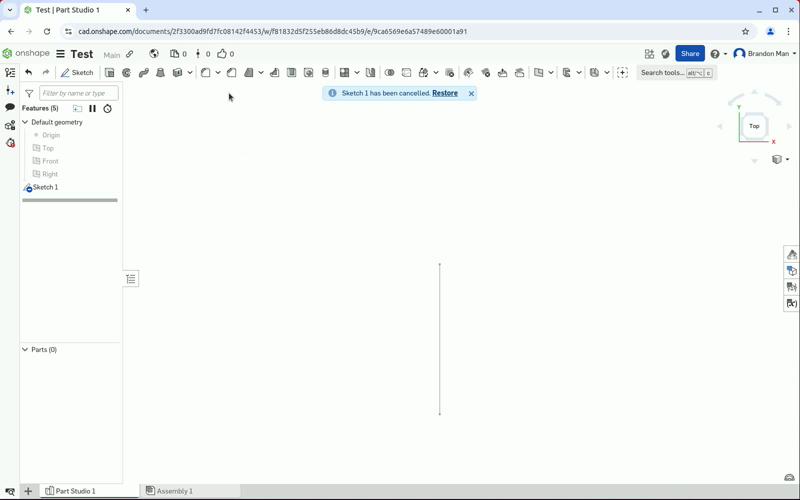
key(shift+s)
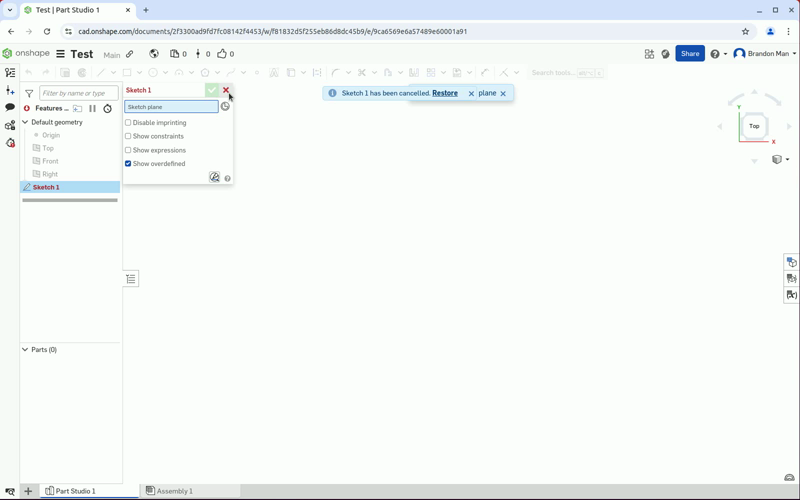
mouse_move(73, 150)
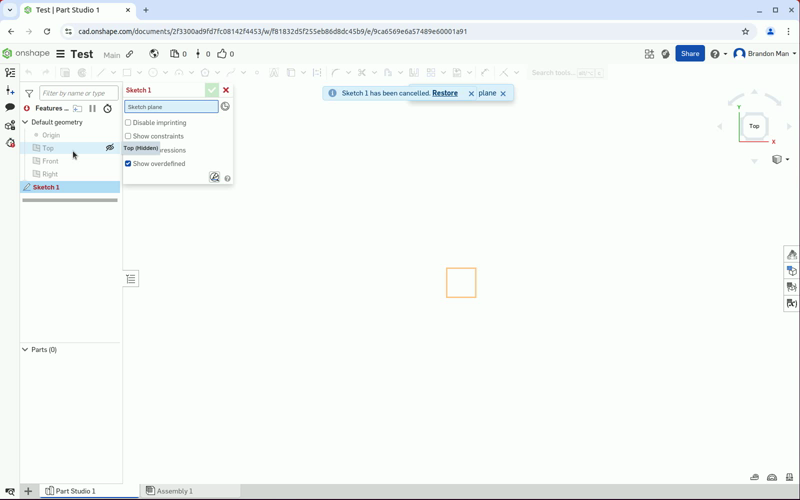
click(73, 150)
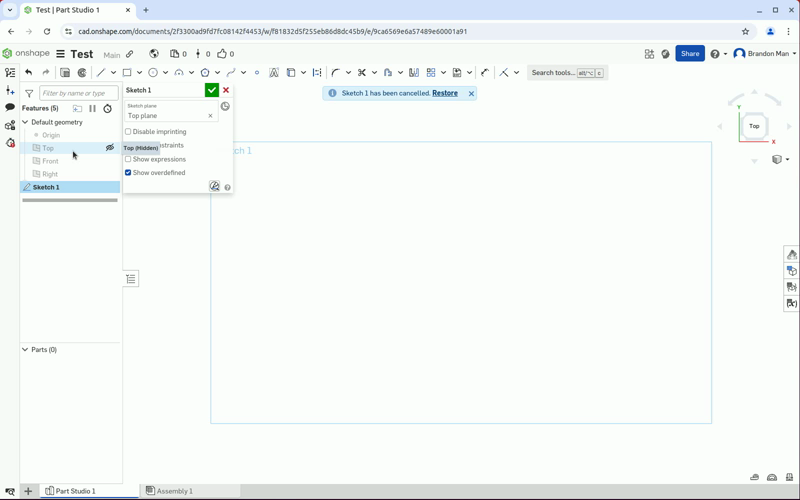
mouse_move(73, 352)
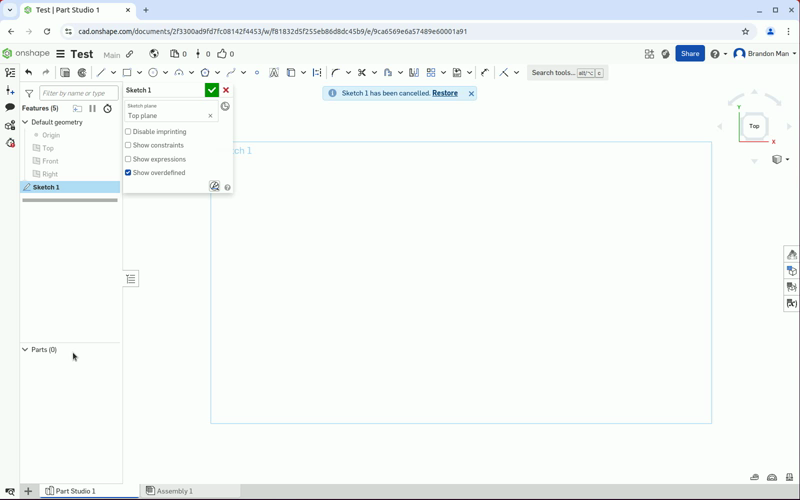
key(y)
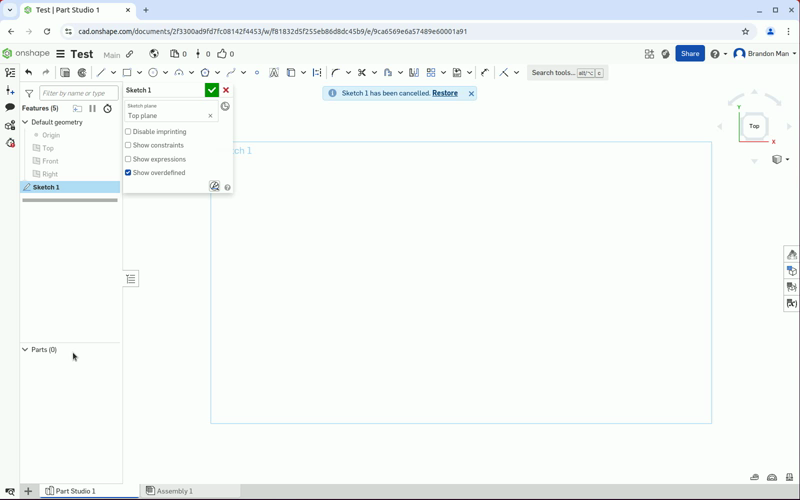
key(l)
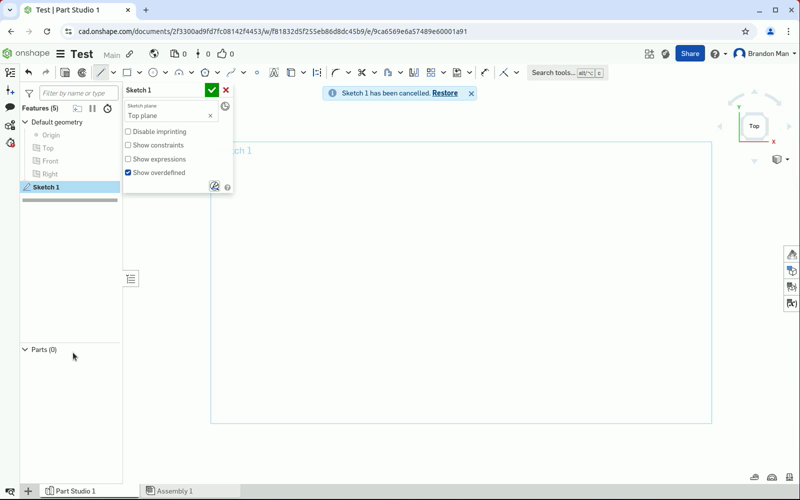
key_down(shift)
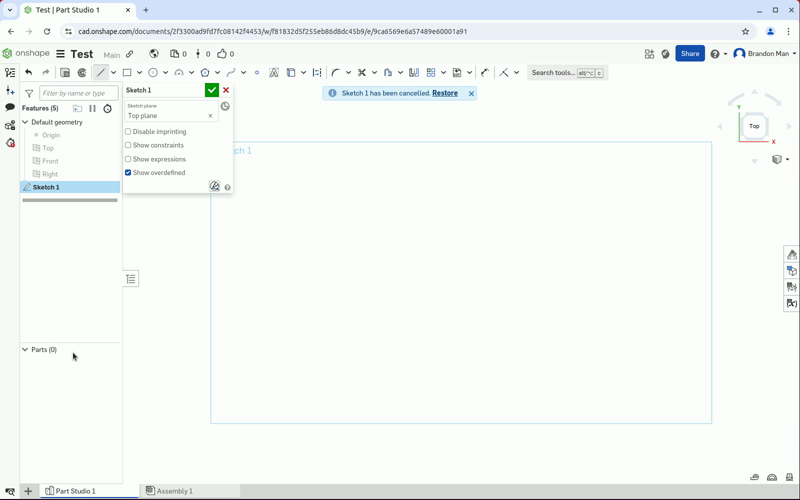
mouse_move(363, 381)
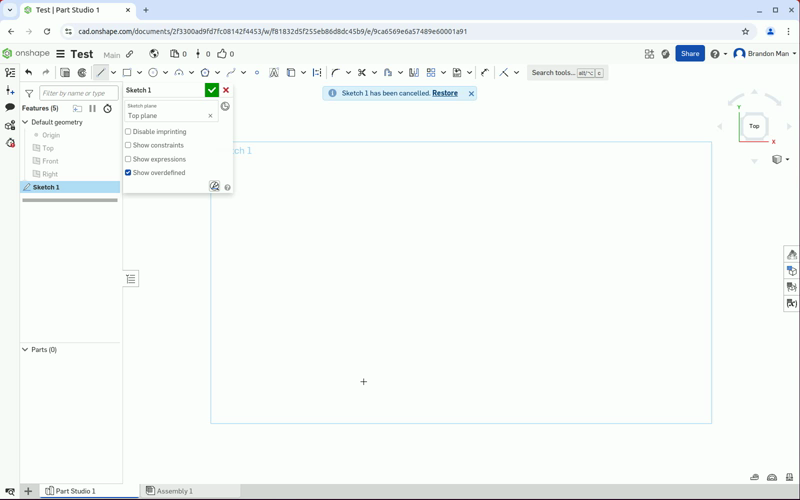
click(363, 381)
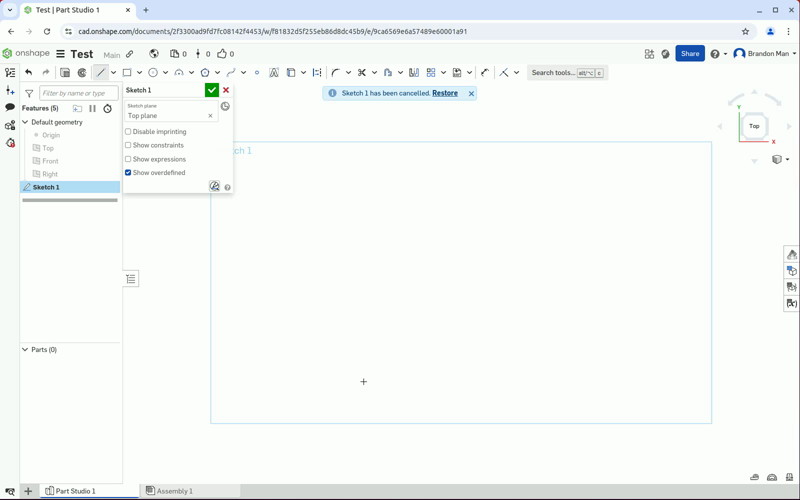
key_up(shift)
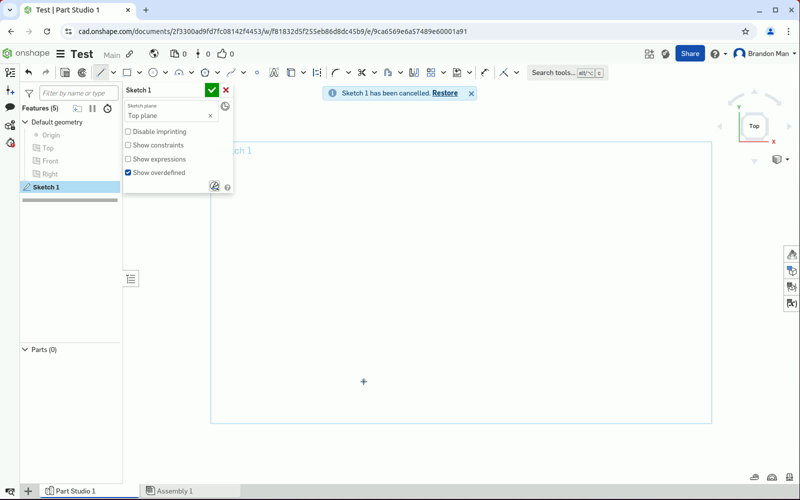
key_down(shift)
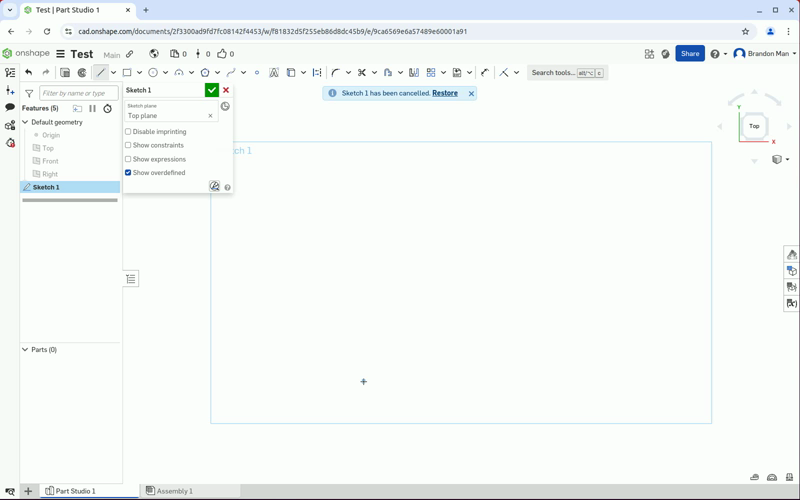
mouse_move(557, 381)
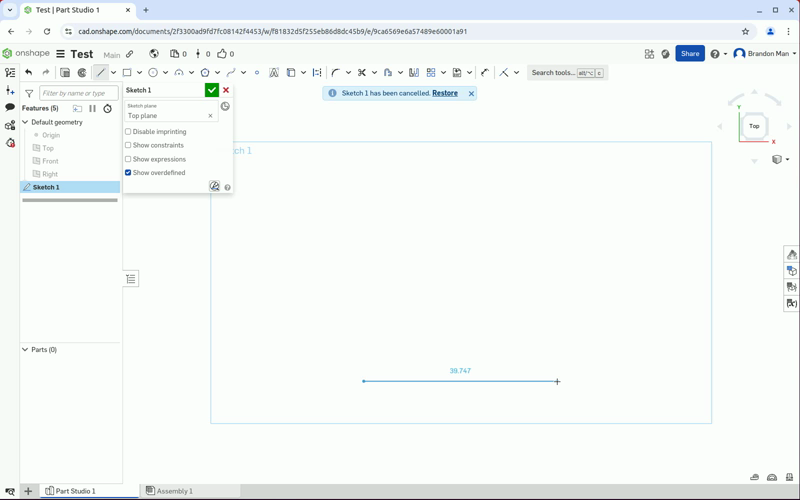
click(557, 381)
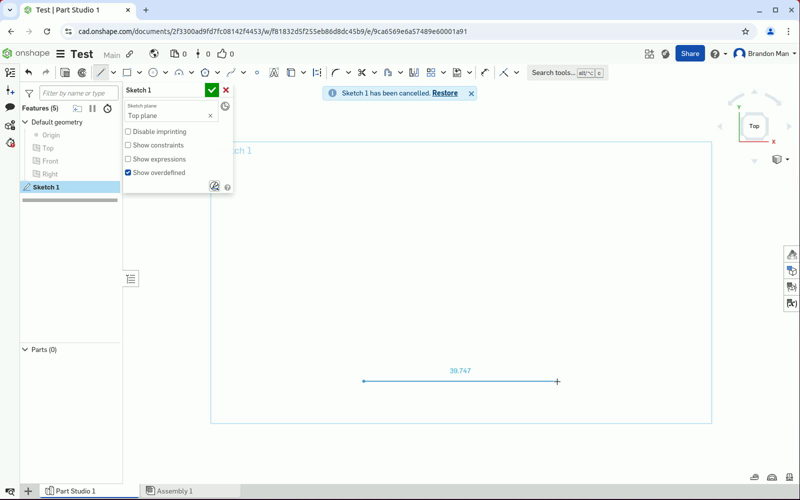
key_up(shift)
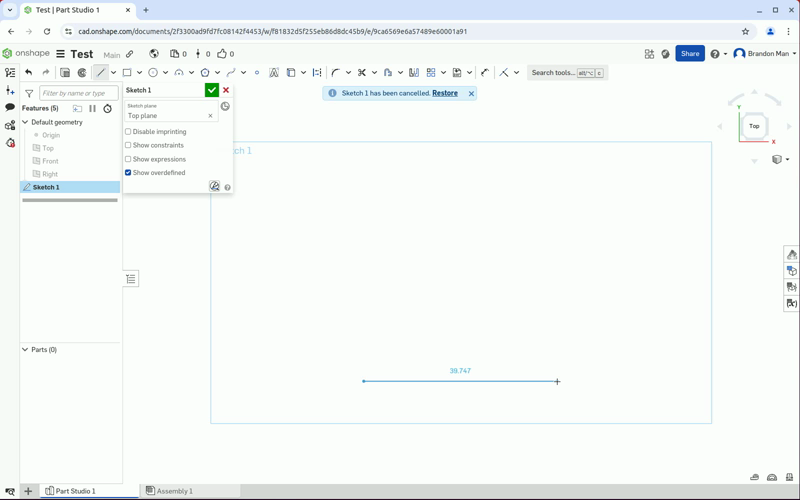
key_down(shift)
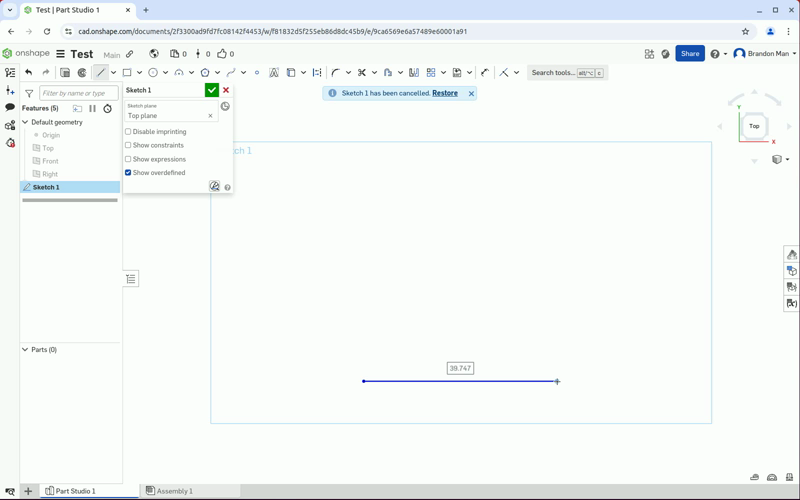
mouse_move(557, 185)
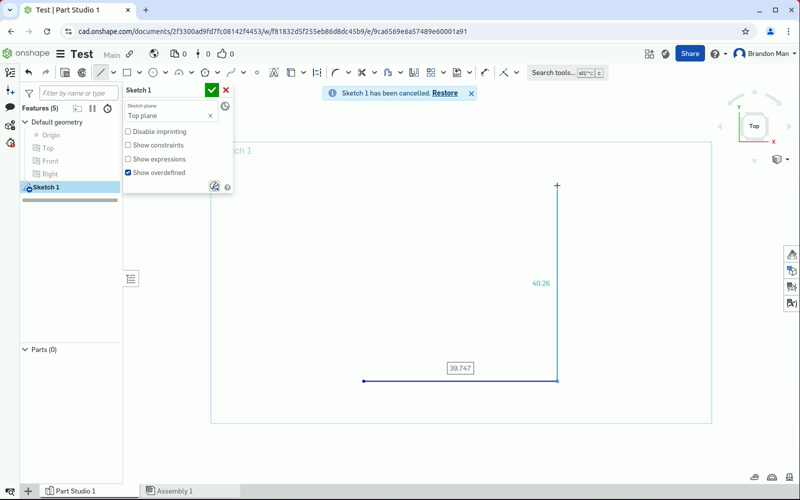
click(557, 185)
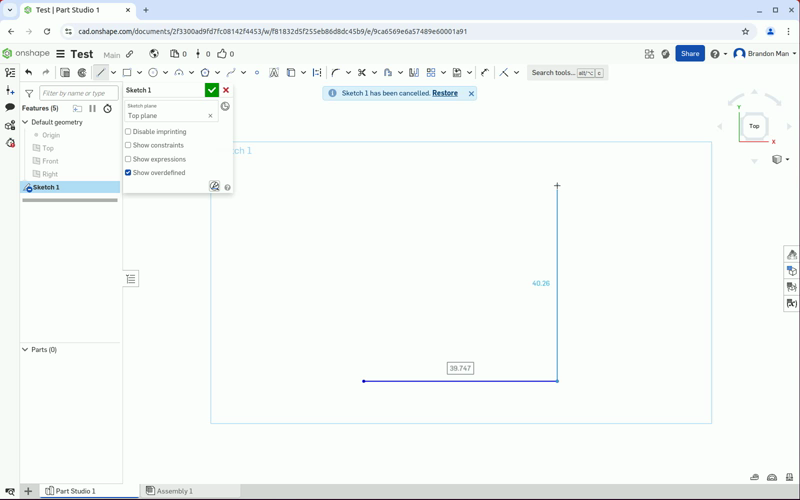
key_up(shift)
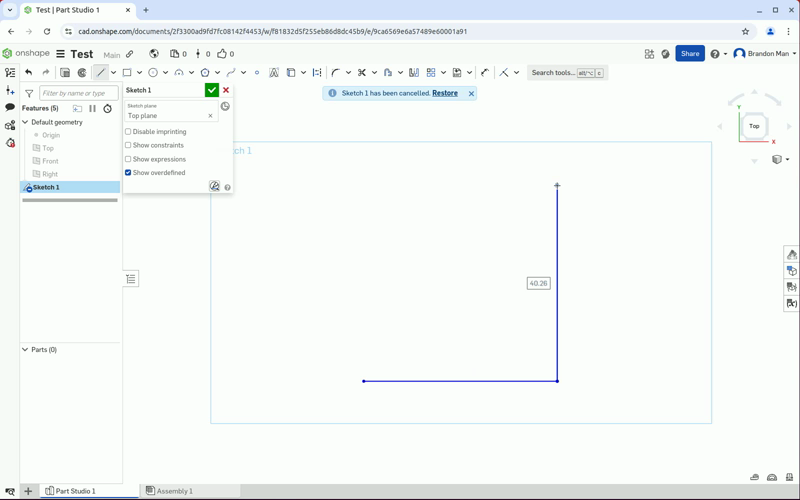
key_down(shift)
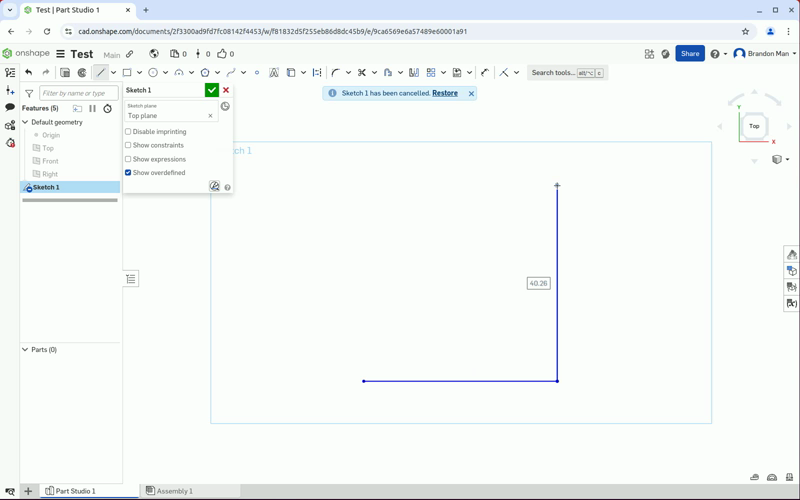
mouse_move(363, 185)
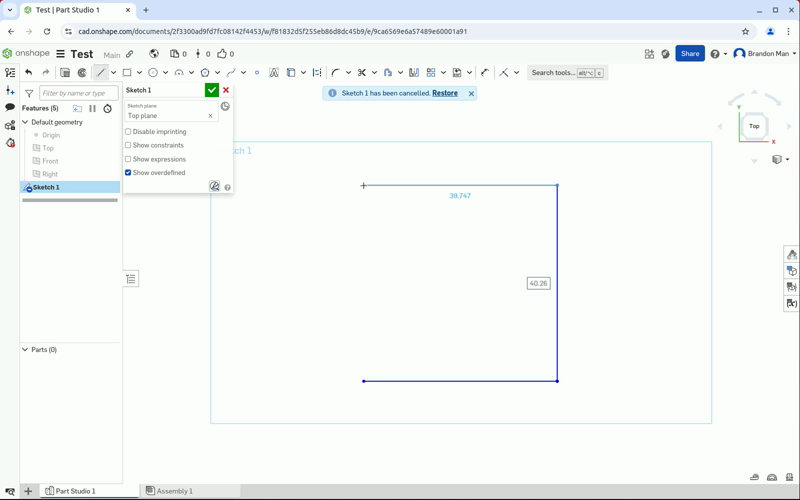
click(363, 185)
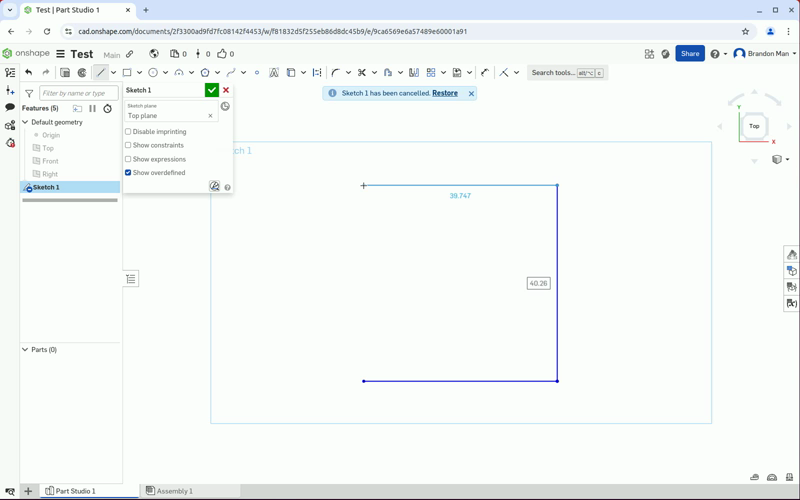
key_up(shift)
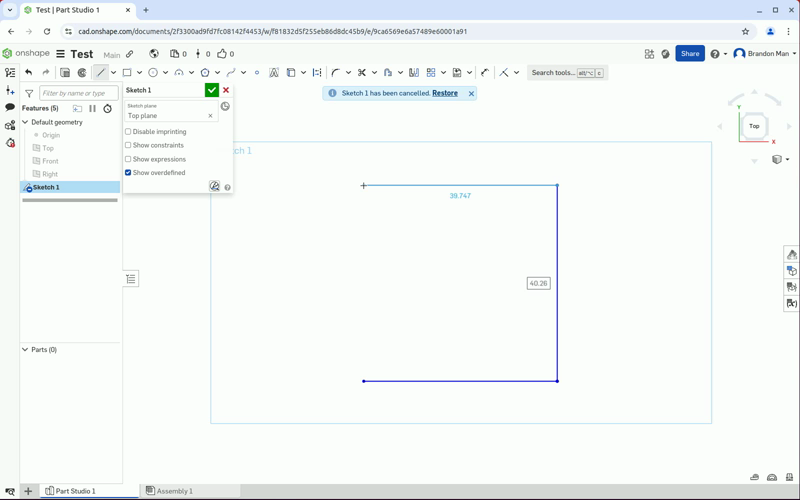
key_down(shift)
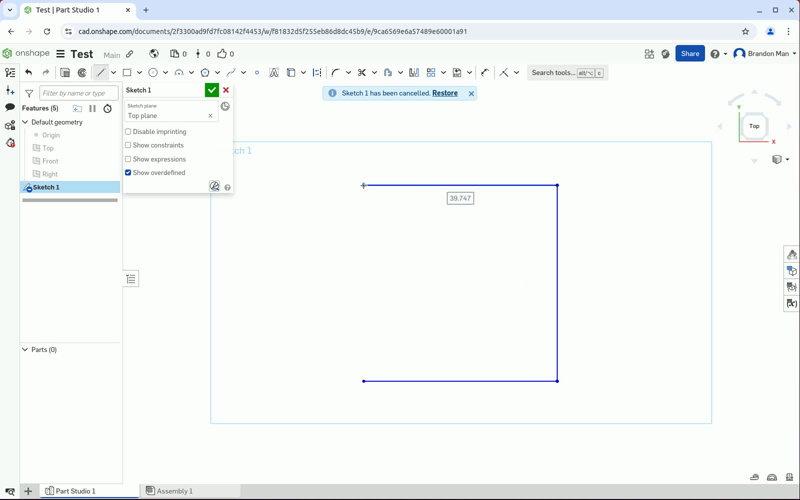
mouse_move(363, 381)
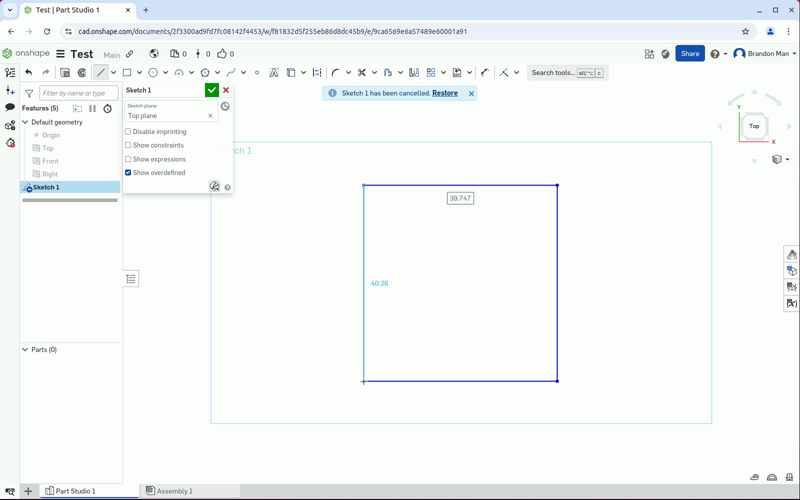
key_up(shift)
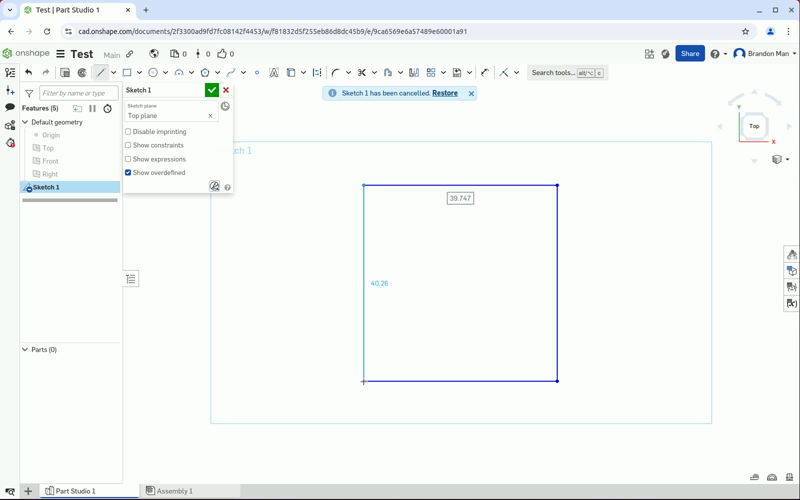
click(363, 381)
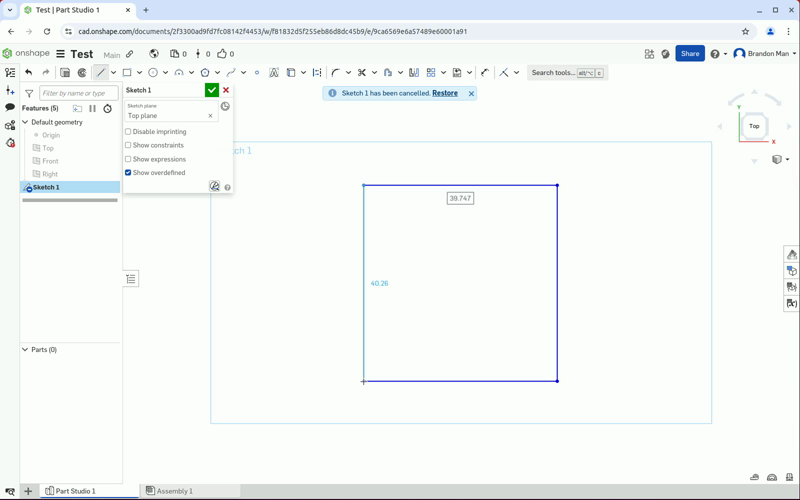
key(esc)
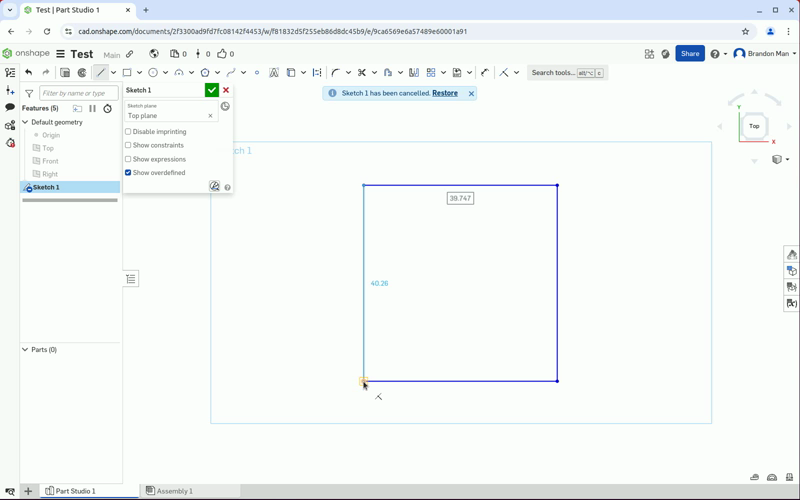
mouse_move(485, 283)
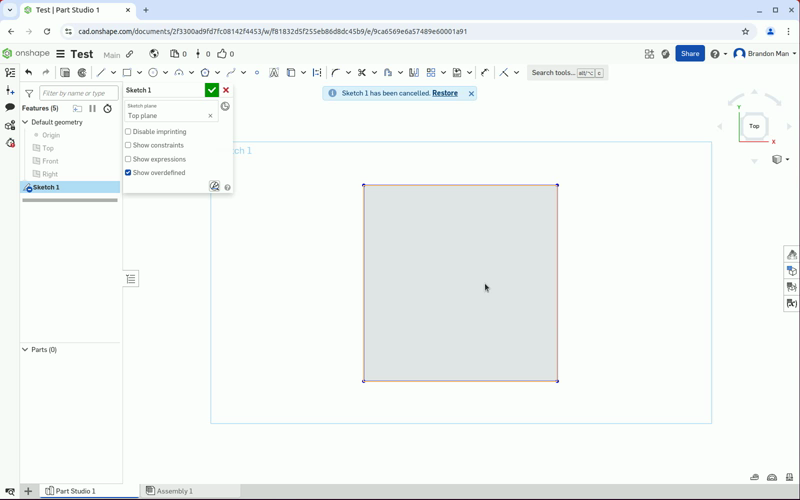
click(485, 283)
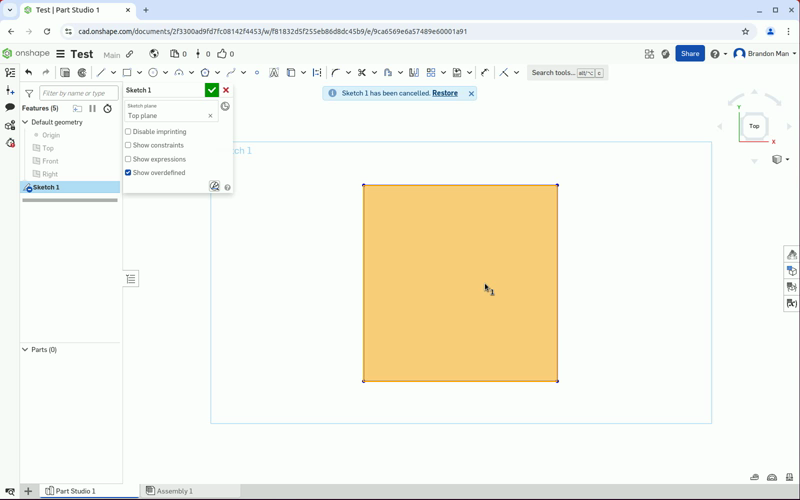
mouse_move(73, 352)
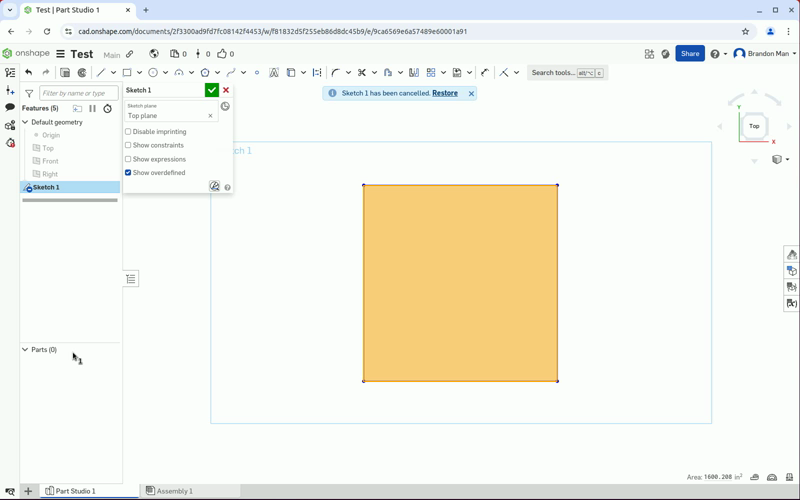
key(shift+y)
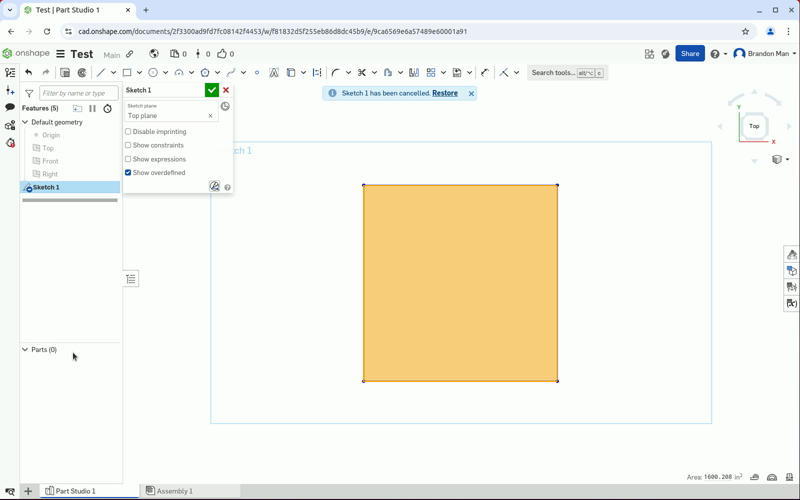
key(shift+e)
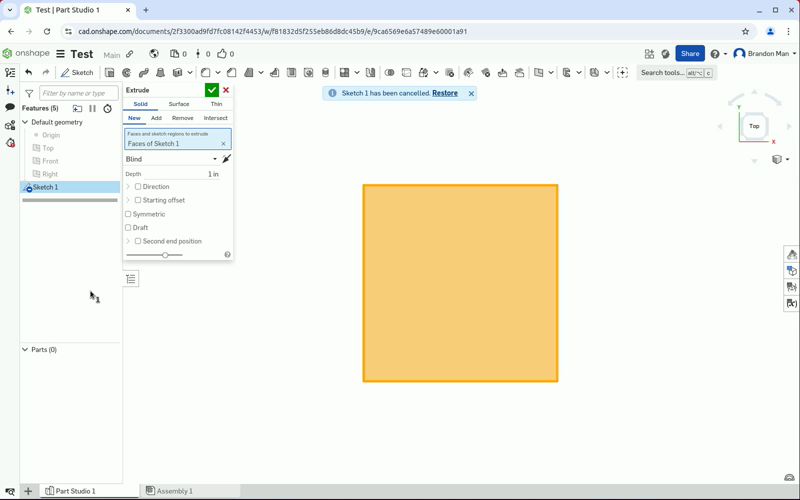
mouse_move(143, 106)
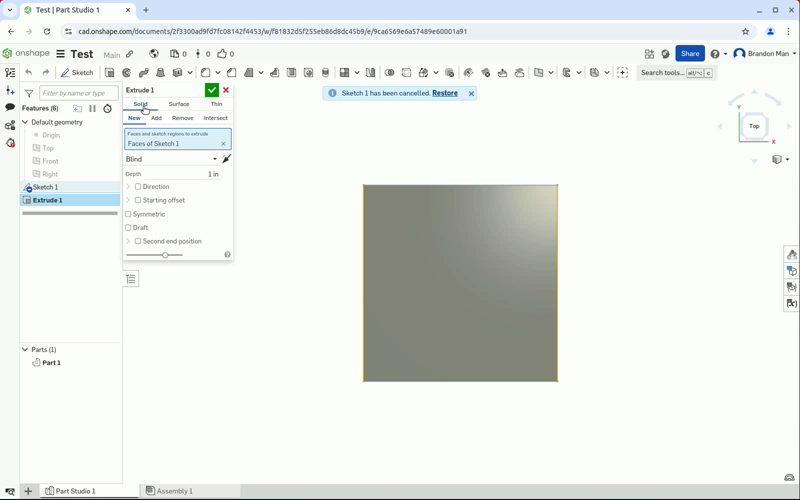
click(143, 106)
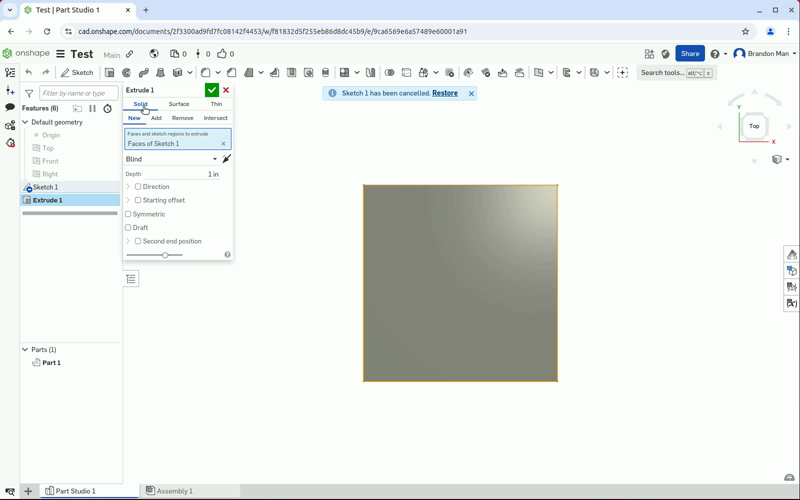
mouse_move(137, 120)
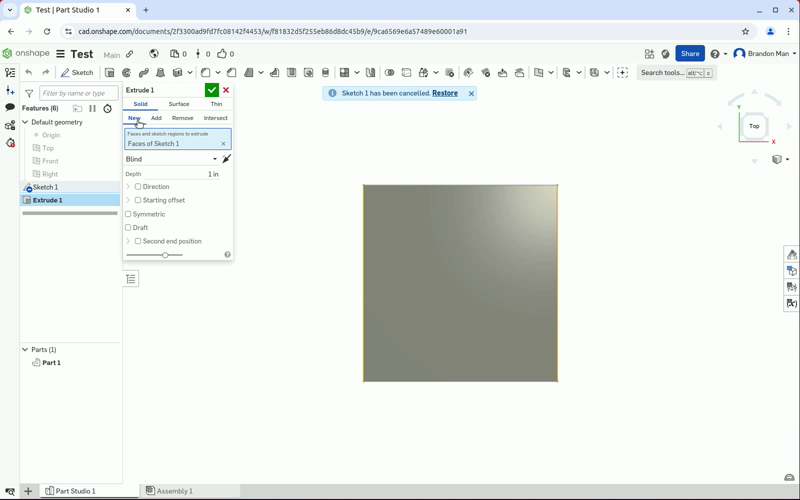
click(137, 120)
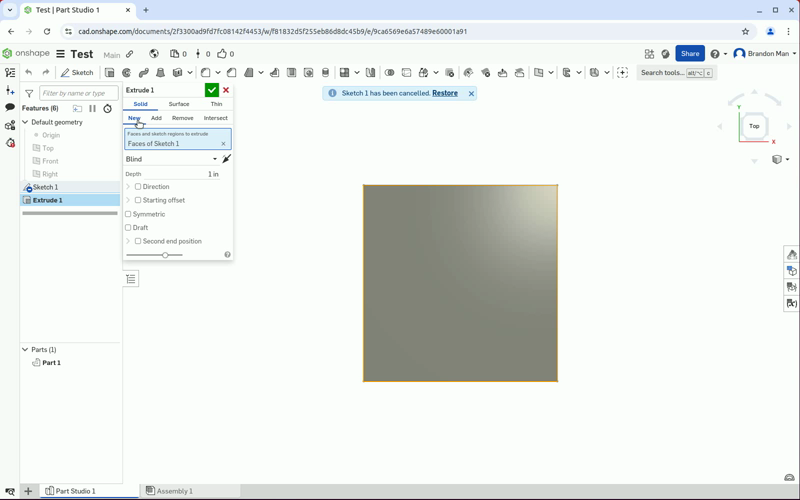
key(tab, 4)
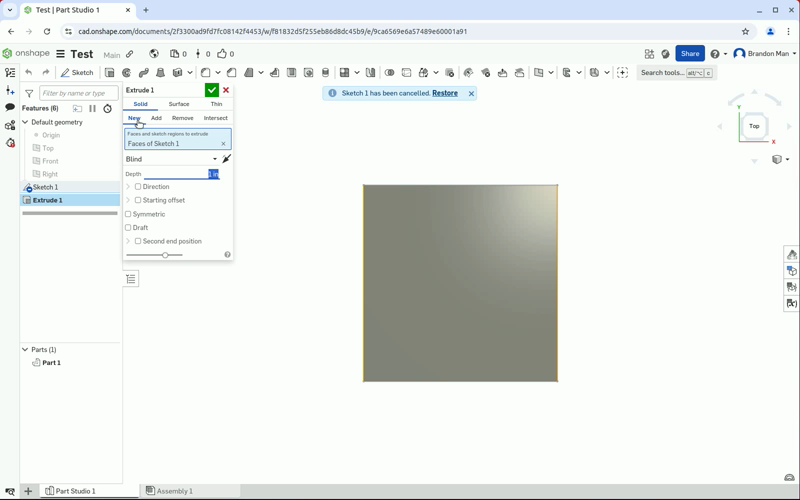
text(11.554)
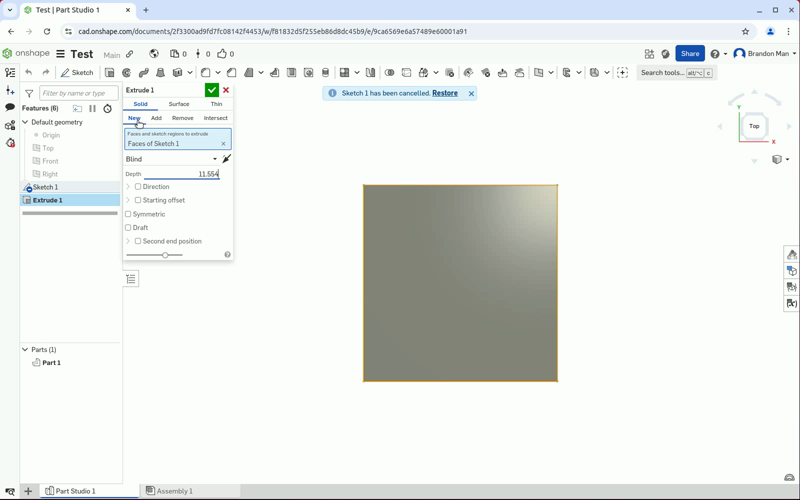
key(enter)
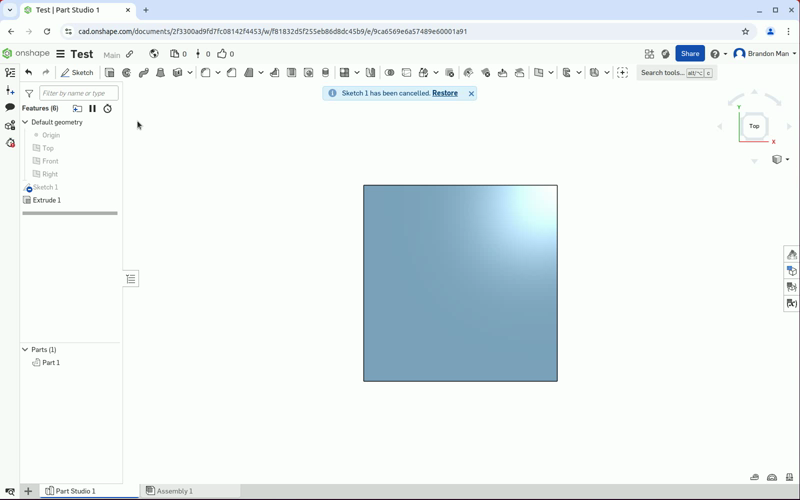
key(shift+h)
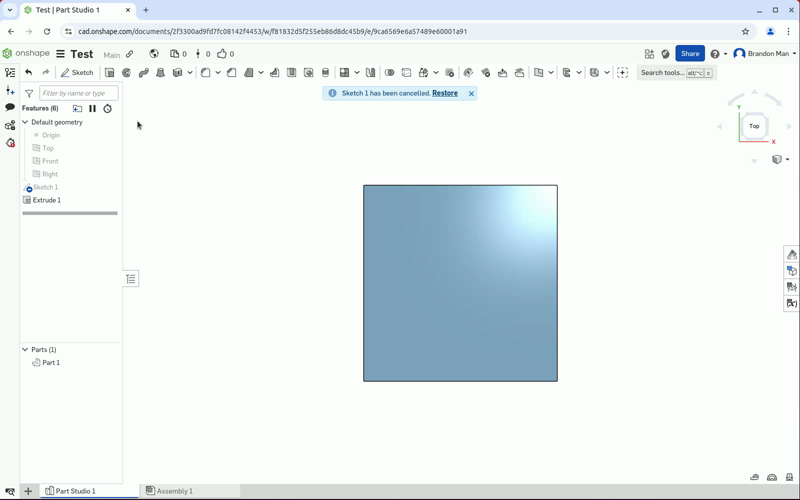
key(shift+h)
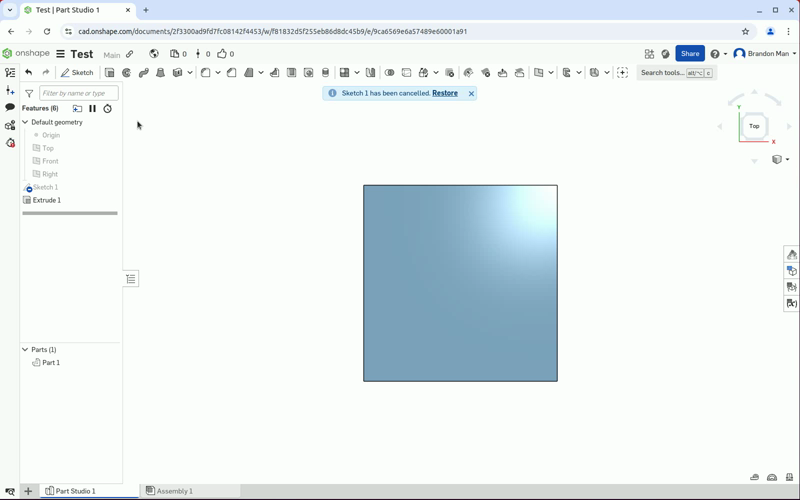
mouse_move(73, 189)
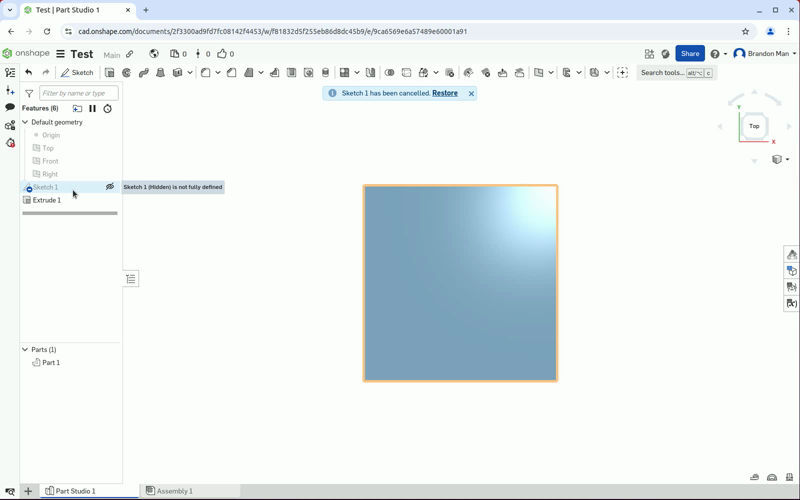
click(73, 189)
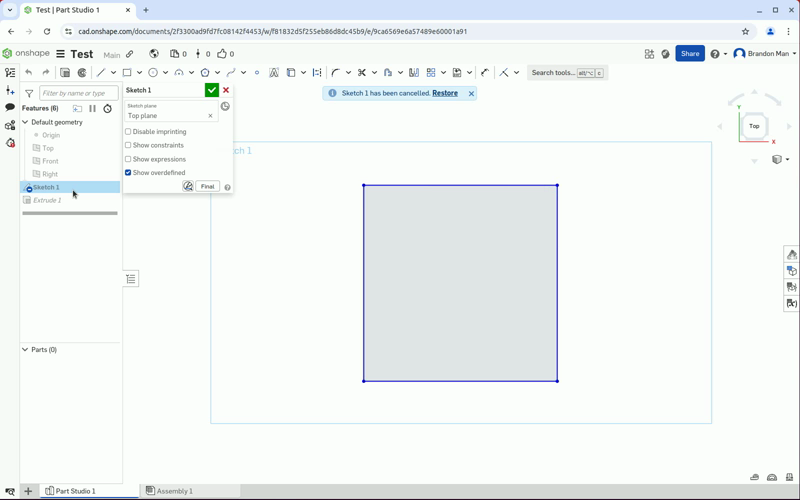
mouse_move(229, 92)
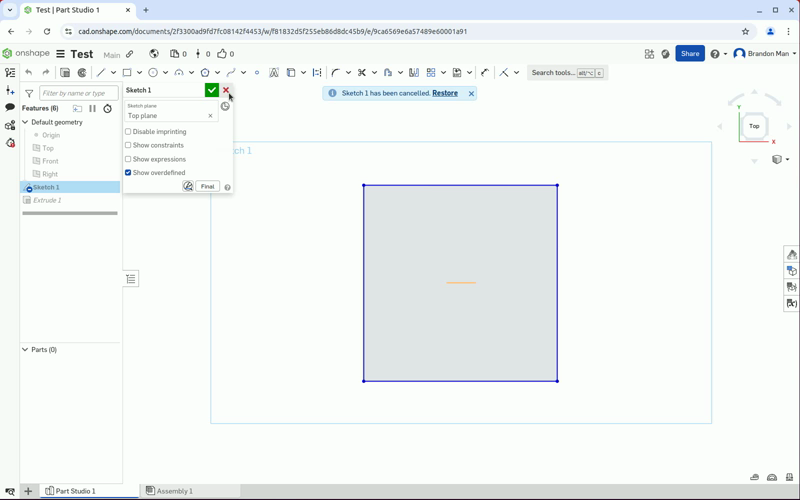
click(229, 92)
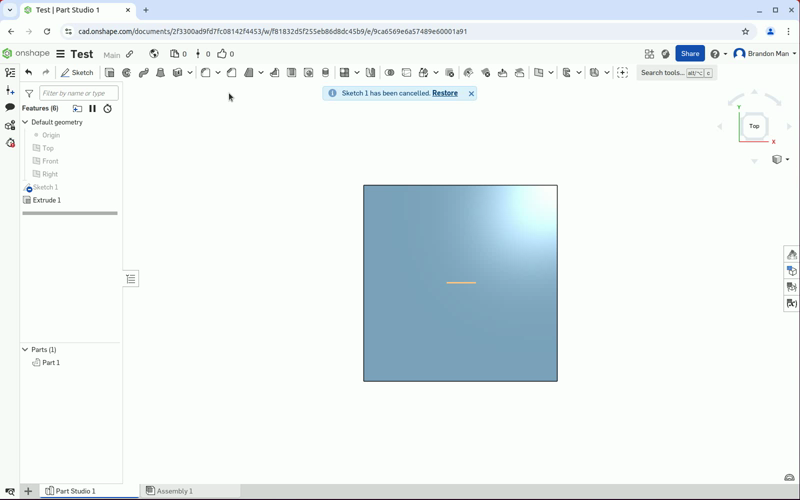
mouse_move(541, 75)
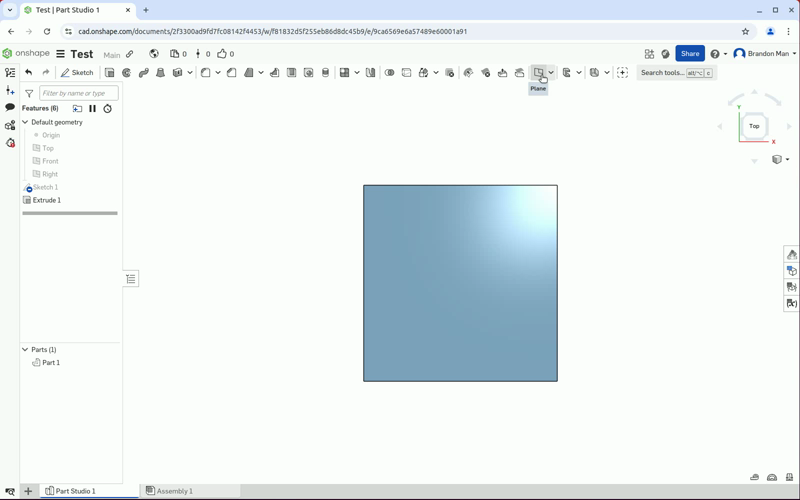
click(541, 75)
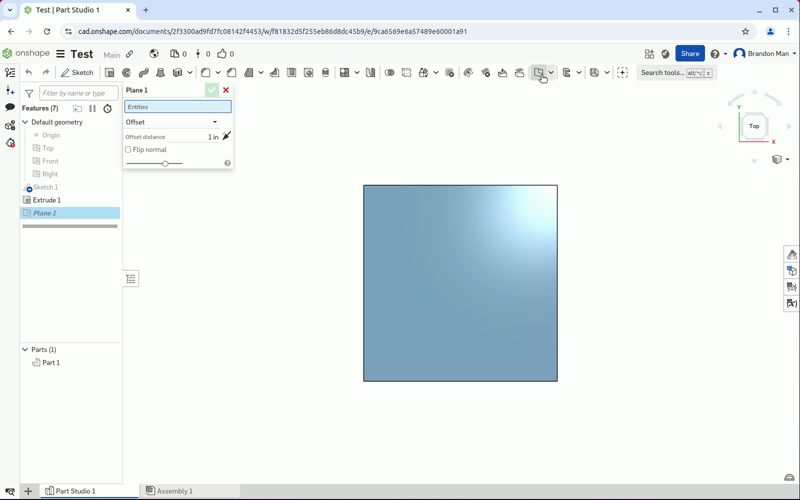
mouse_move(73, 150)
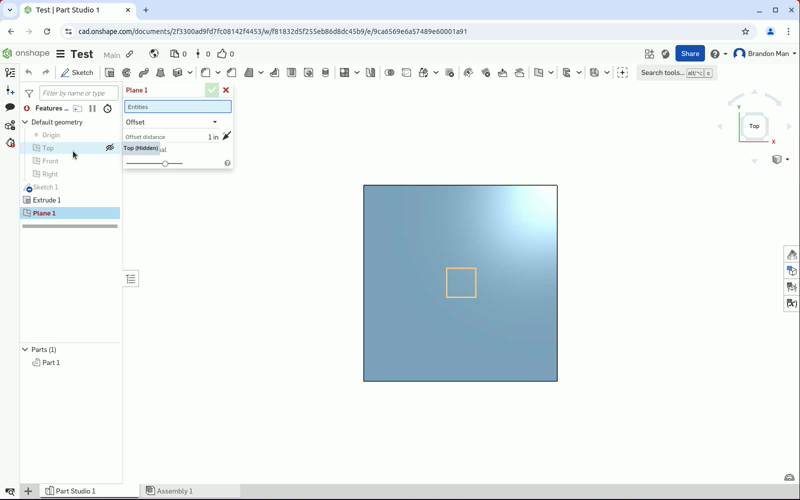
click(73, 150)
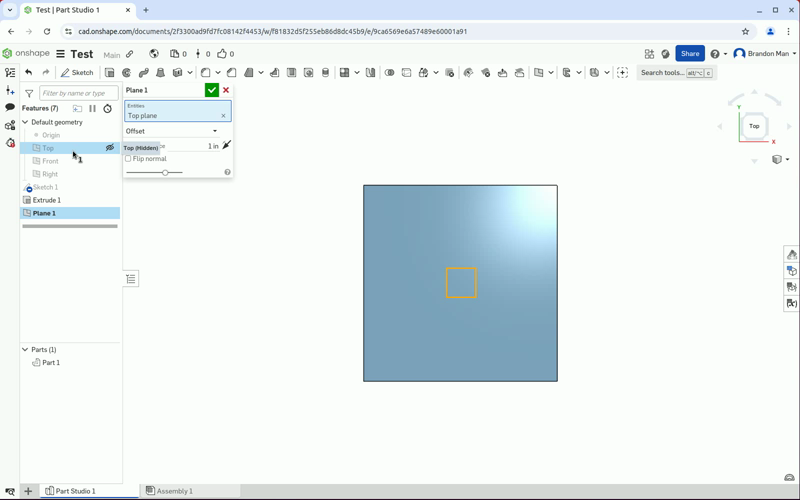
key(tab, 2)
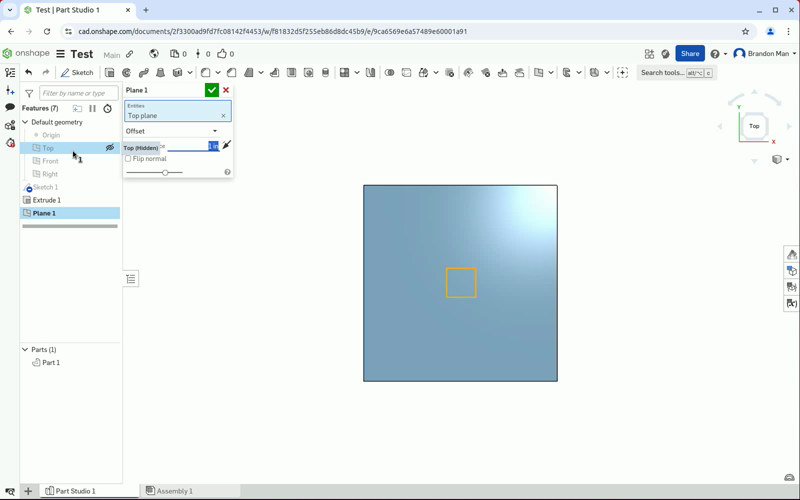
text(11.554)
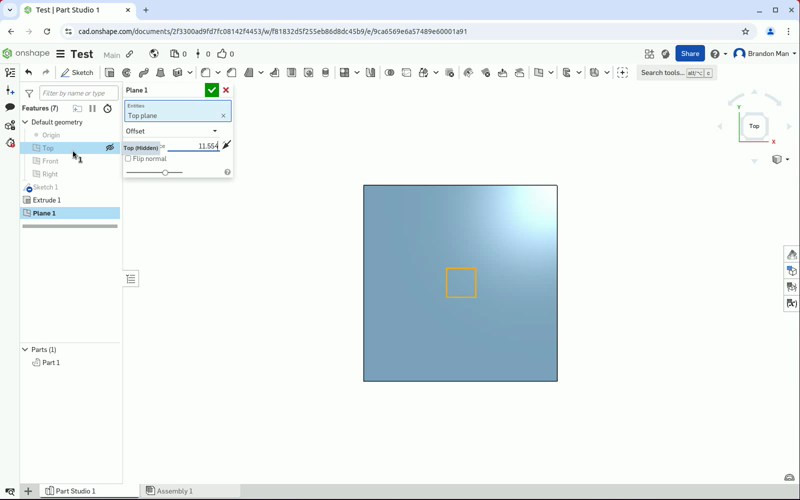
key(enter, 2)
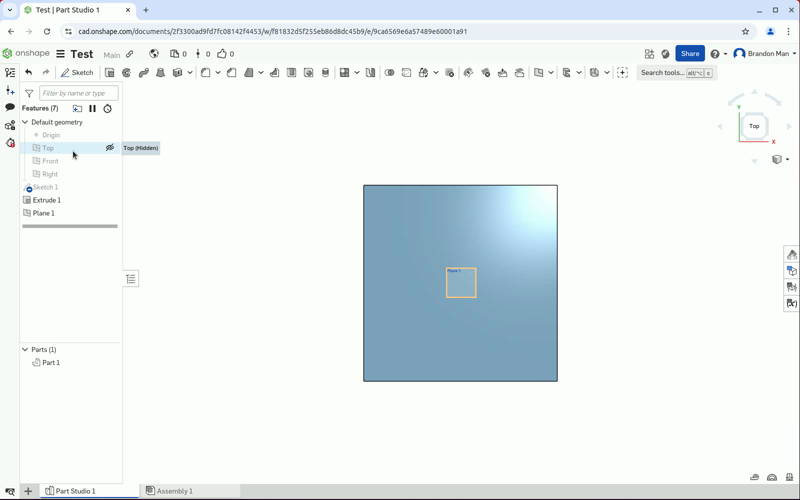
key(shift+s)
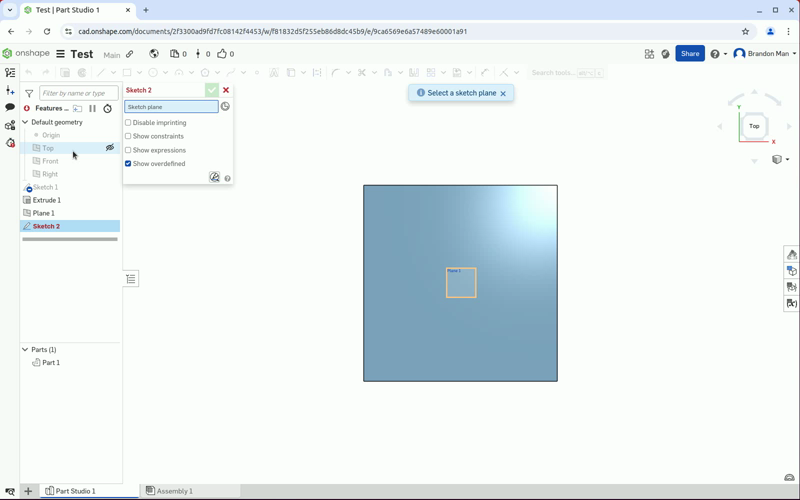
mouse_move(73, 215)
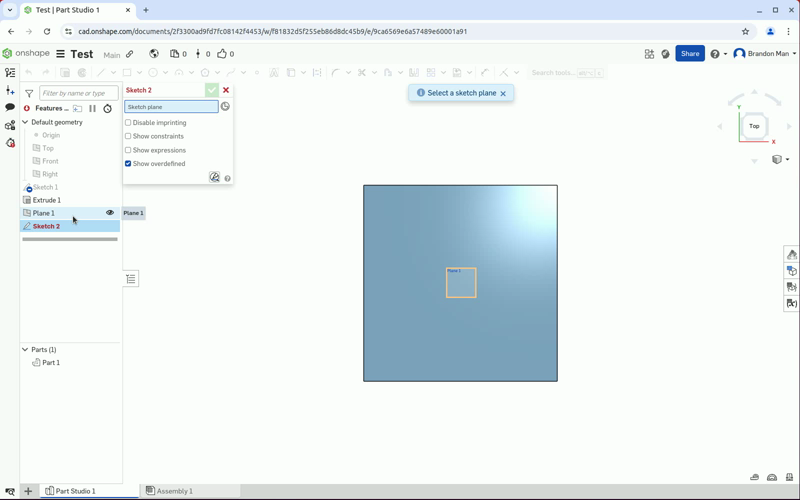
click(73, 215)
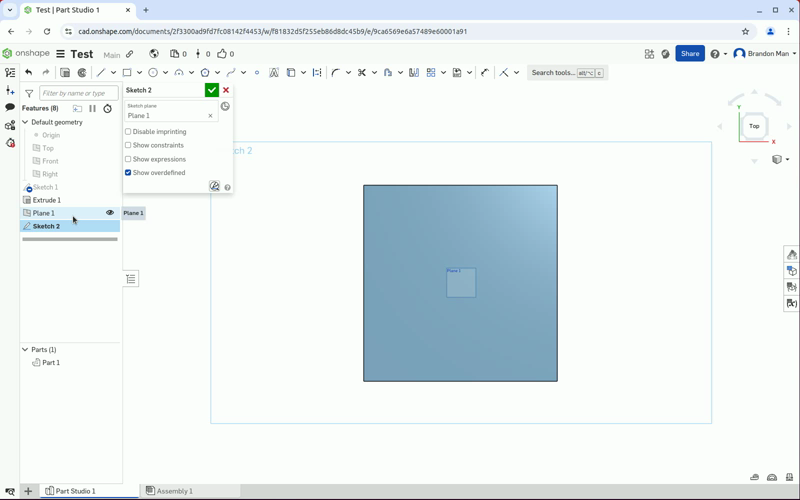
mouse_move(73, 352)
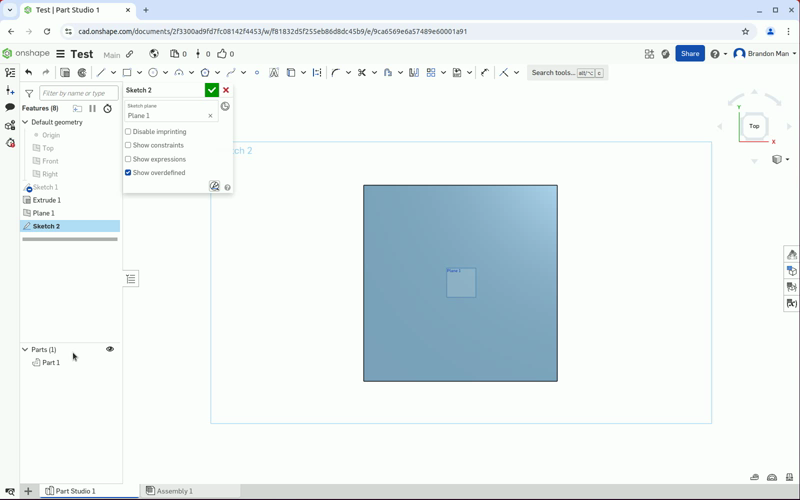
key(y)
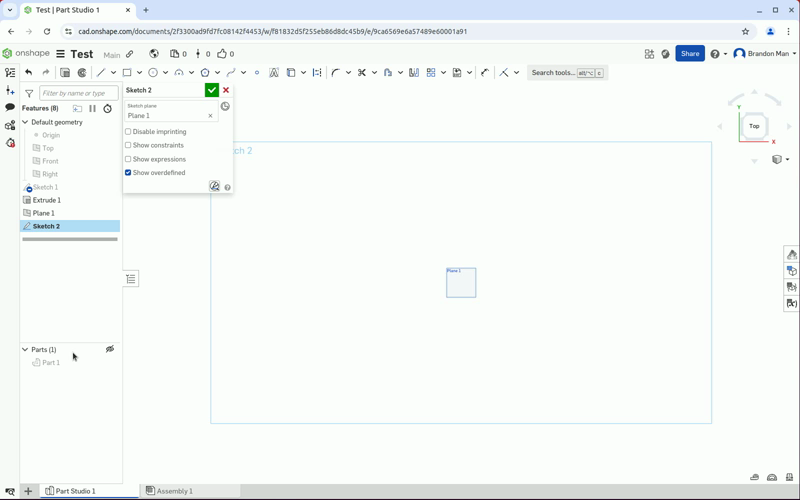
key(c)
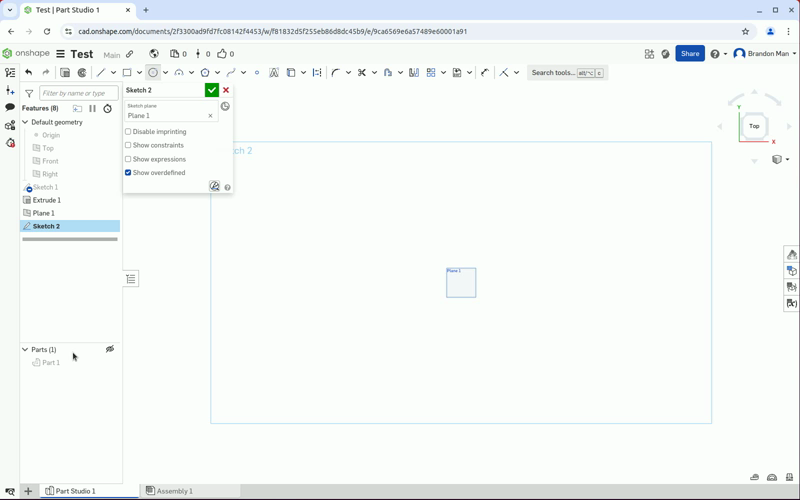
key_down(shift)
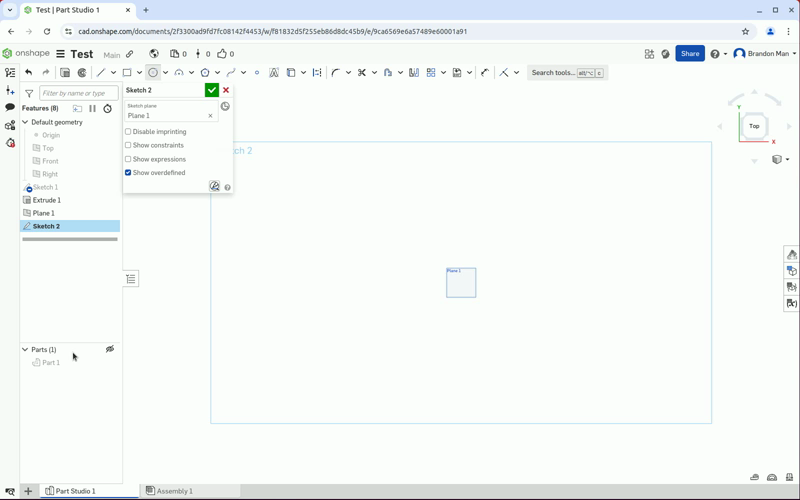
mouse_move(405, 232)
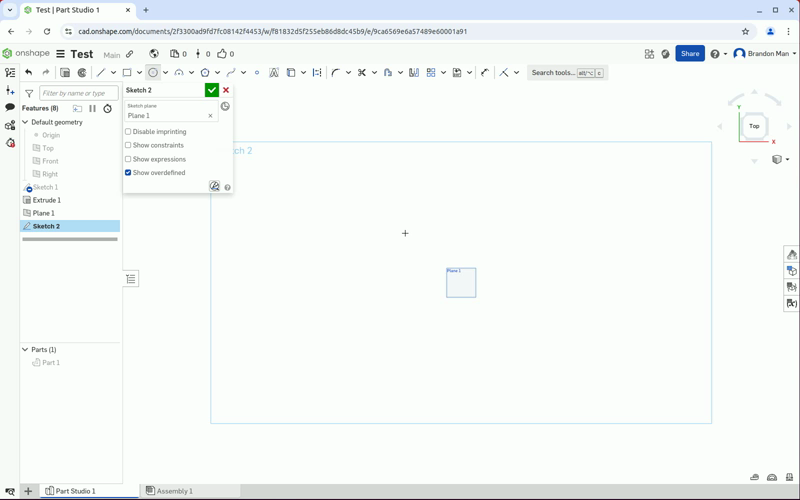
click(405, 232)
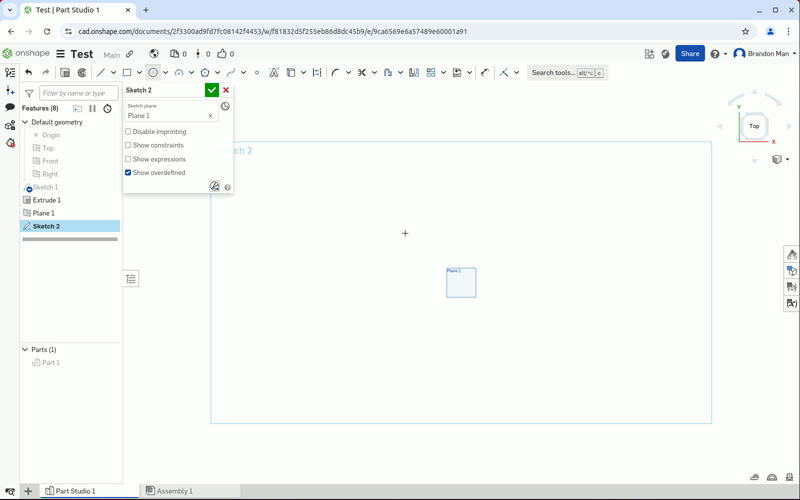
key_up(shift)
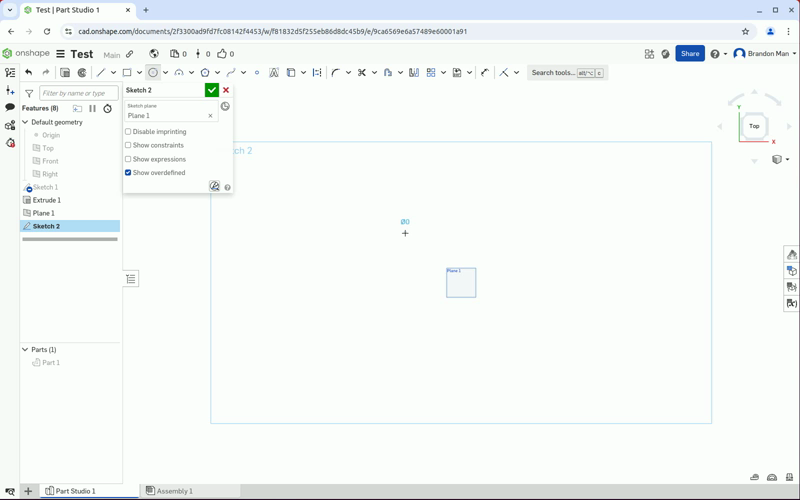
mouse_move(410, 232)
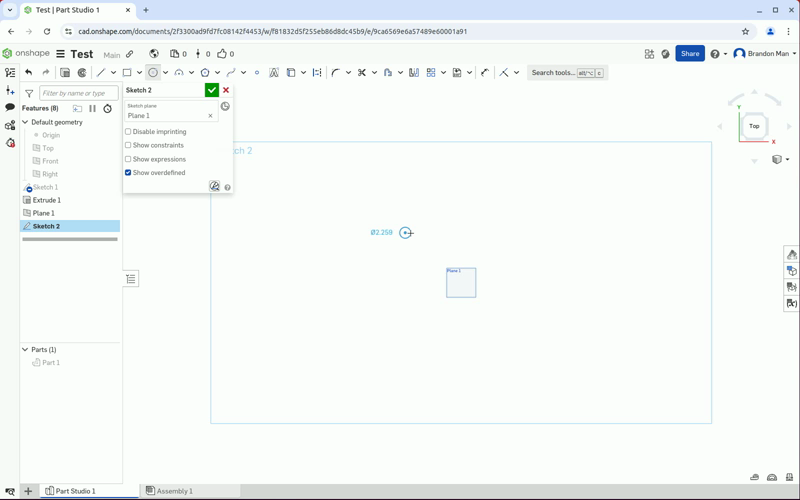
click(410, 232)
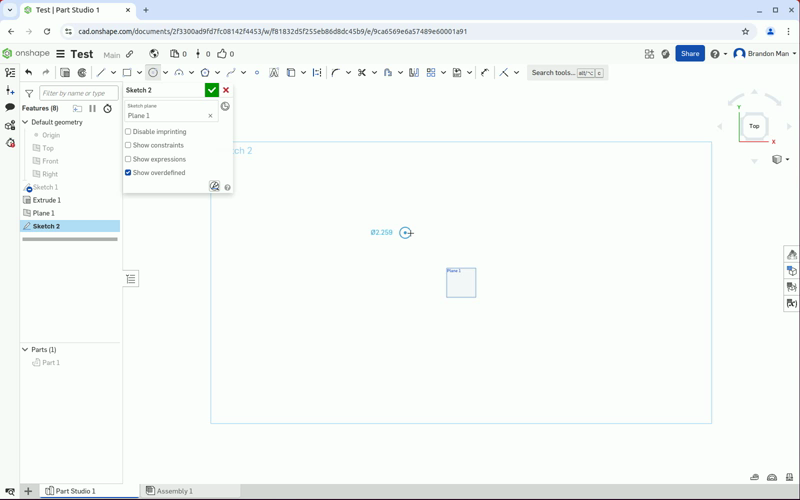
key(esc)
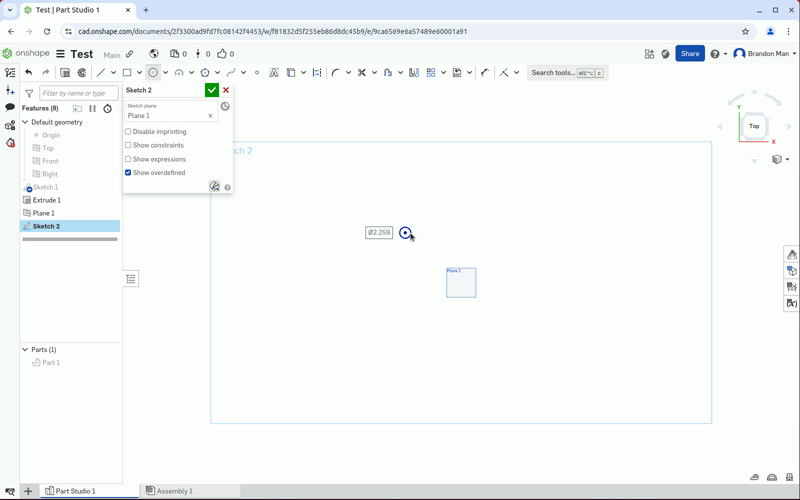
mouse_move(406, 229)
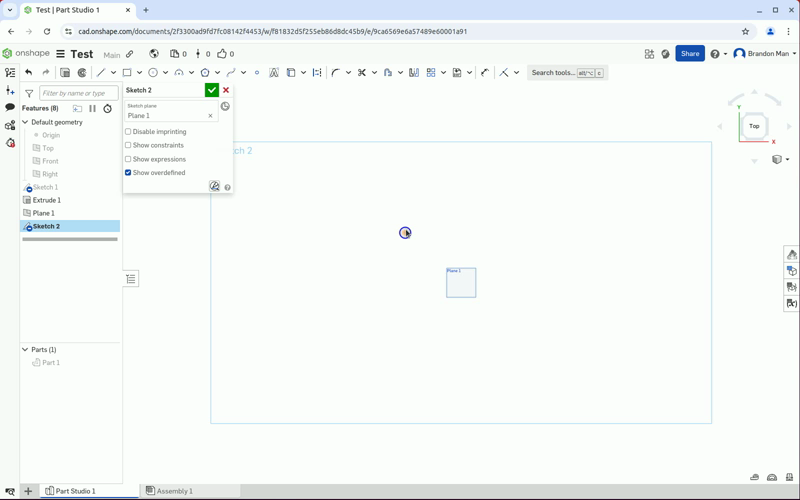
scroll(6)
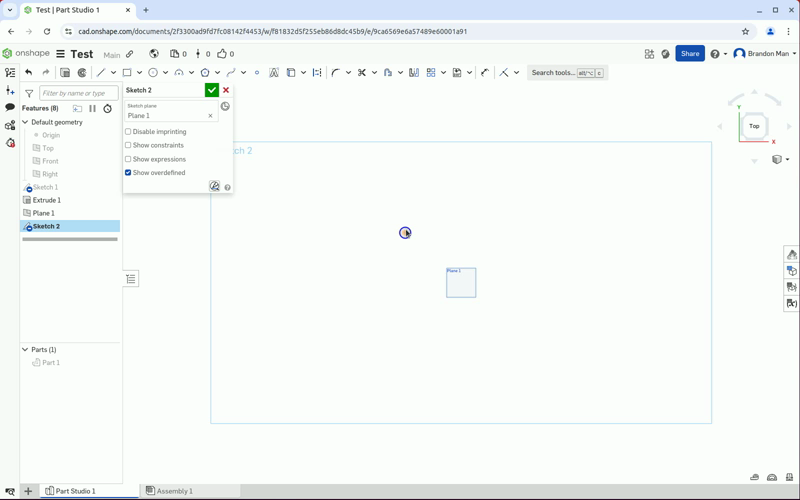
scroll(6)
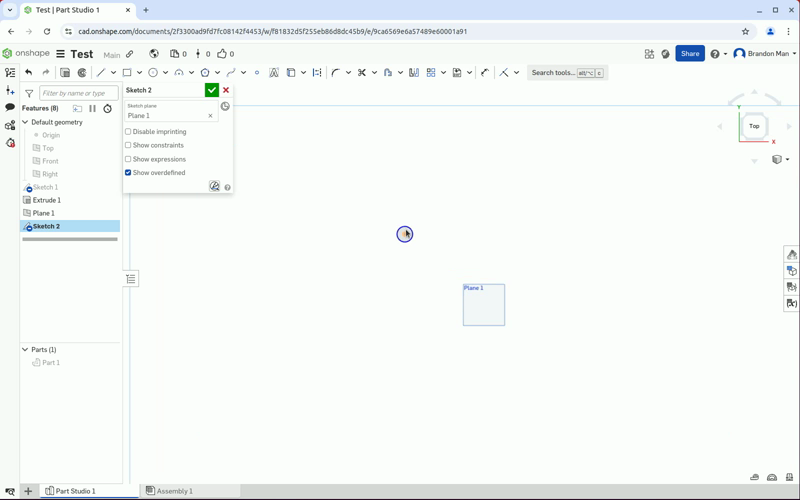
scroll(6)
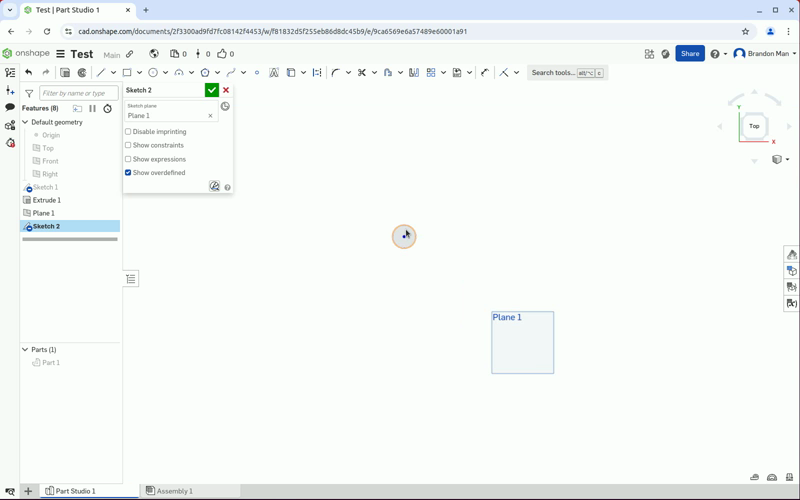
scroll(6)
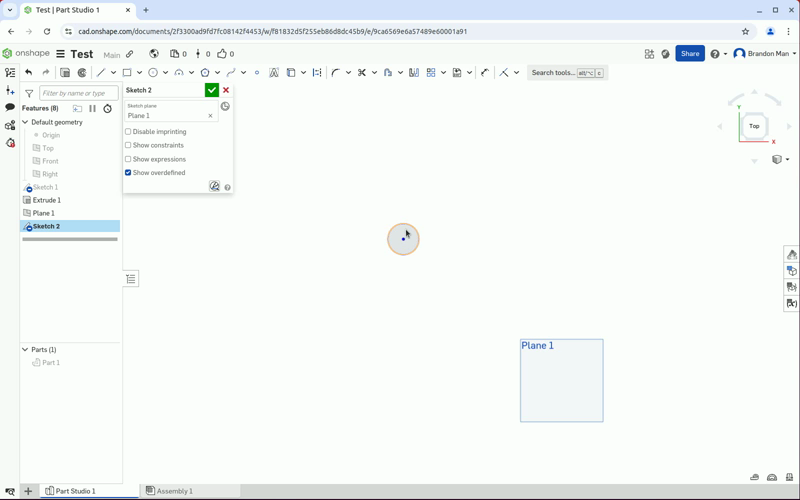
scroll(6)
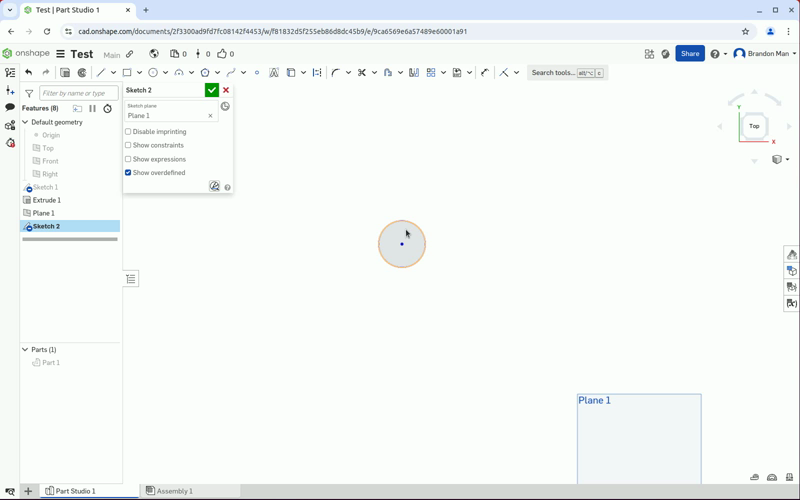
scroll(6)
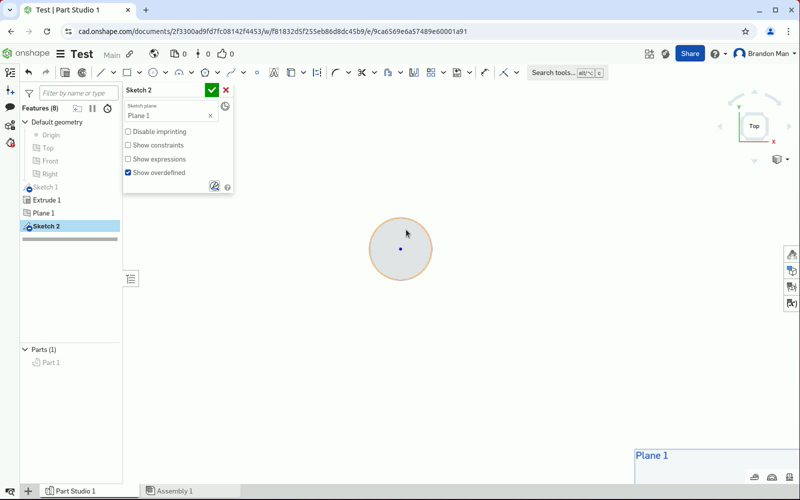
scroll(6)
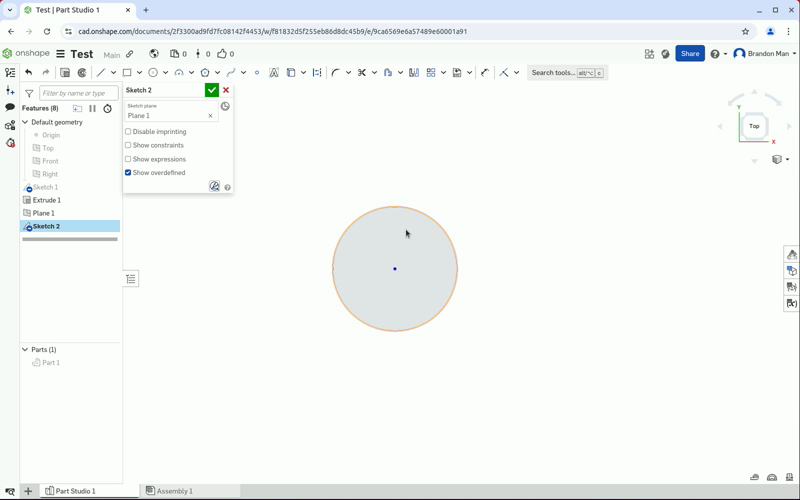
click(406, 229)
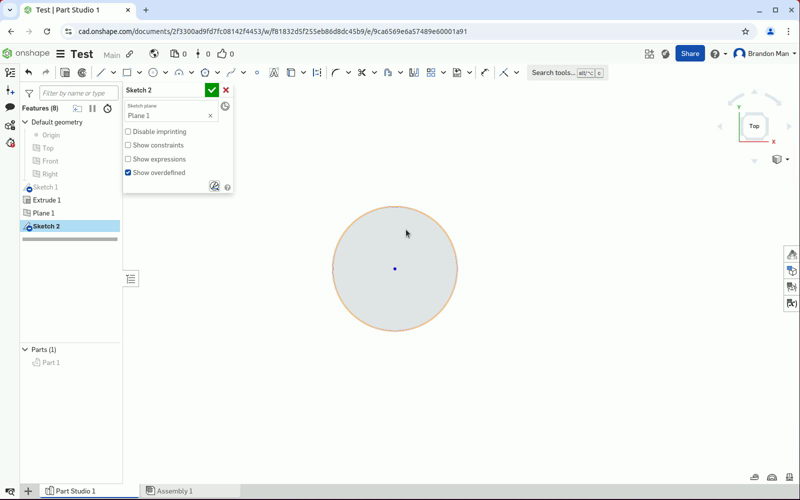
scroll(-6)
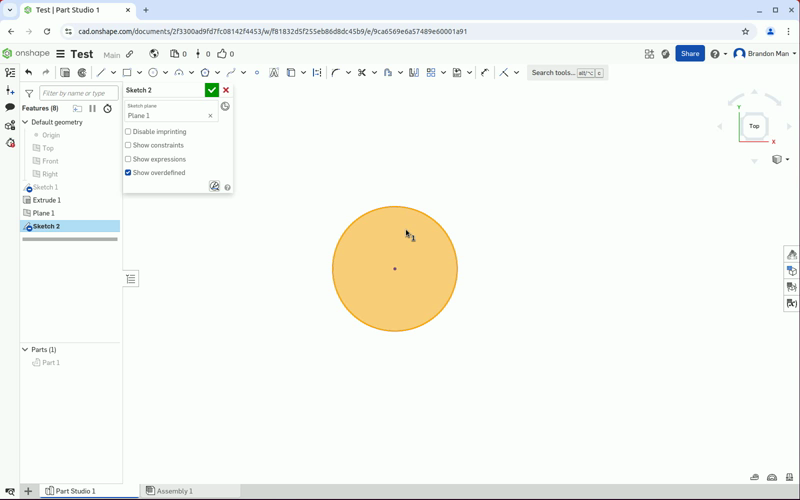
scroll(-6)
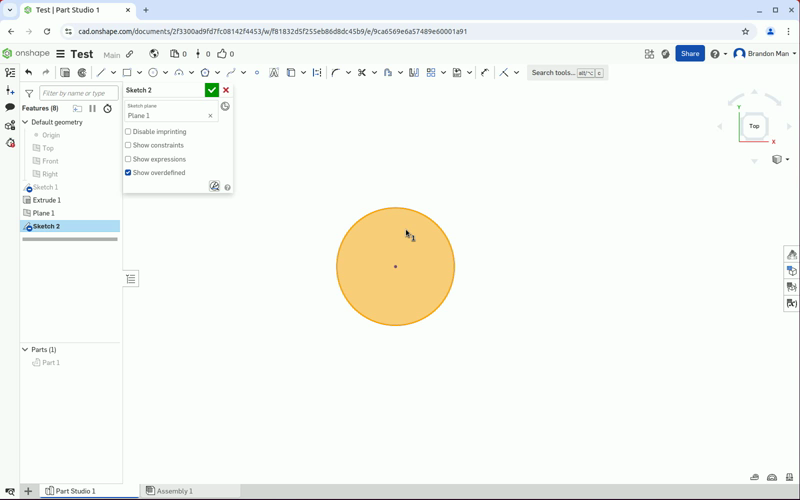
scroll(-6)
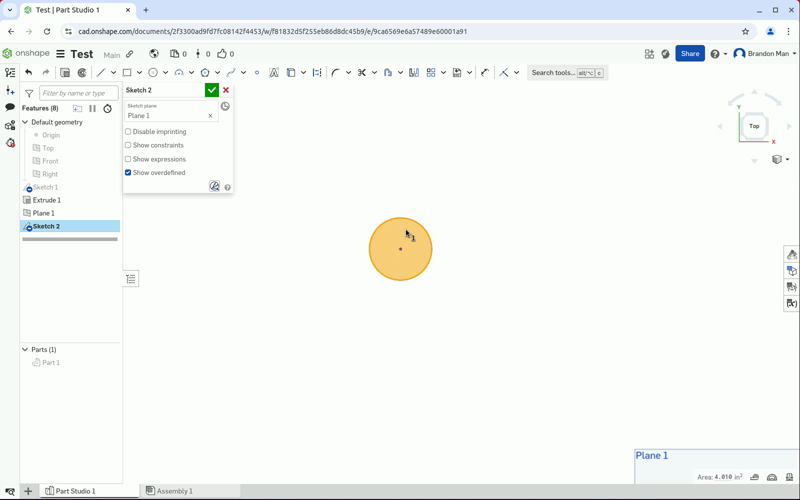
scroll(-6)
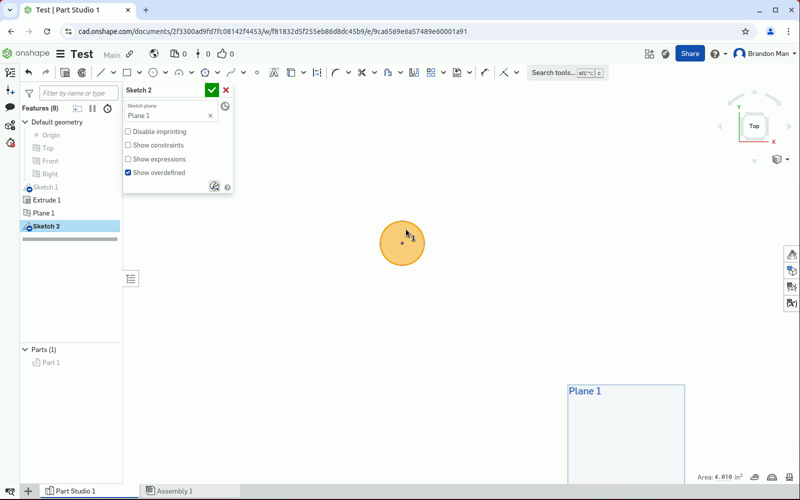
scroll(-6)
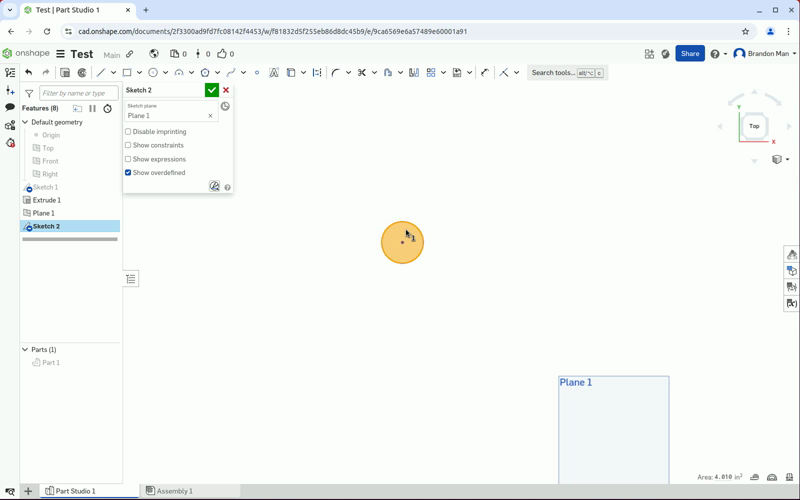
scroll(-6)
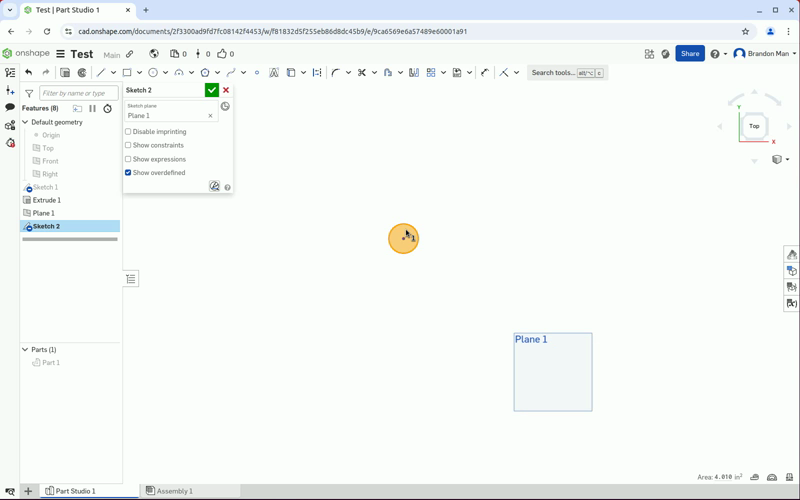
scroll(-6)
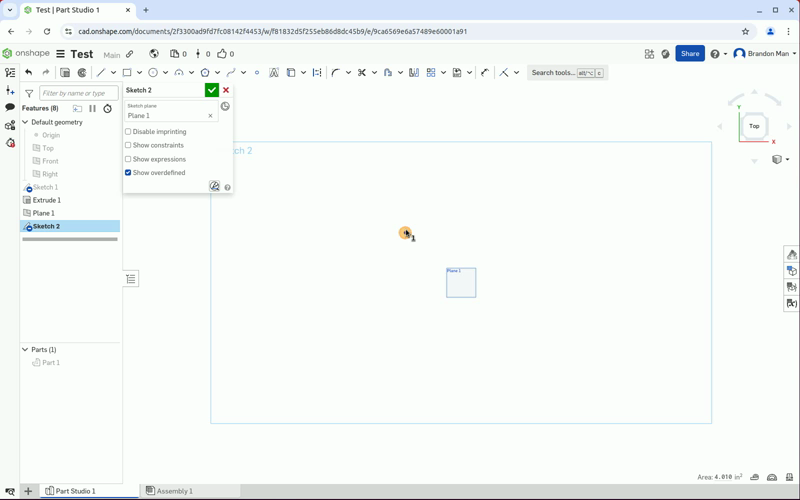
mouse_move(73, 352)
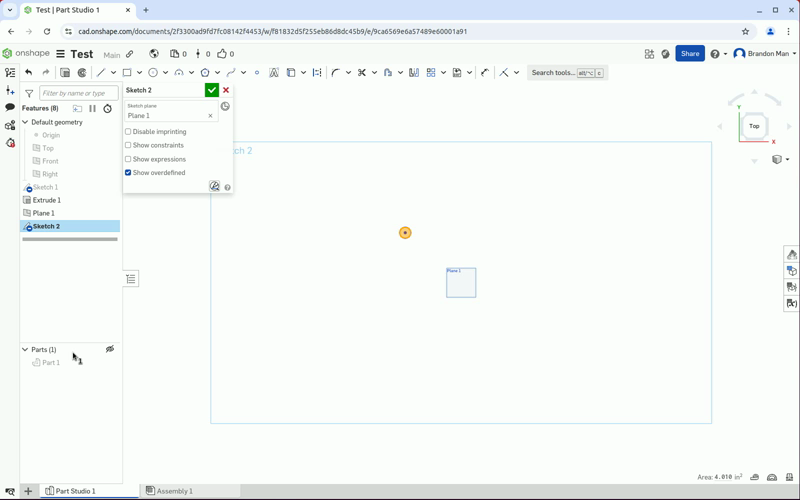
key(shift+y)
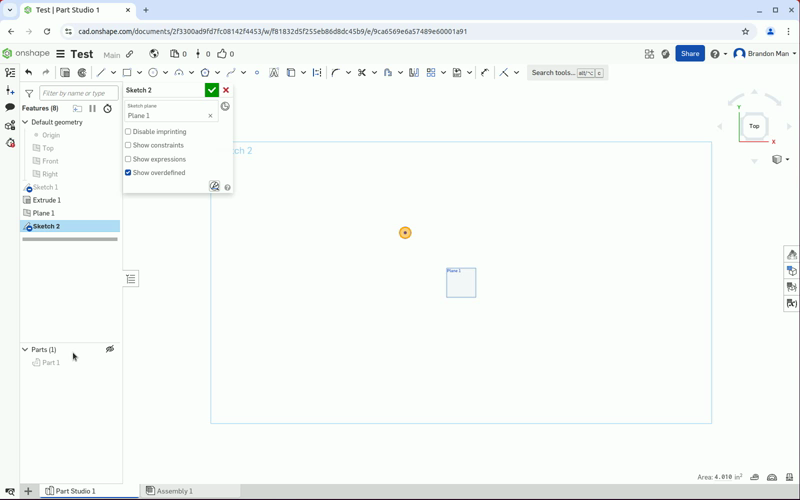
key(shift+e)
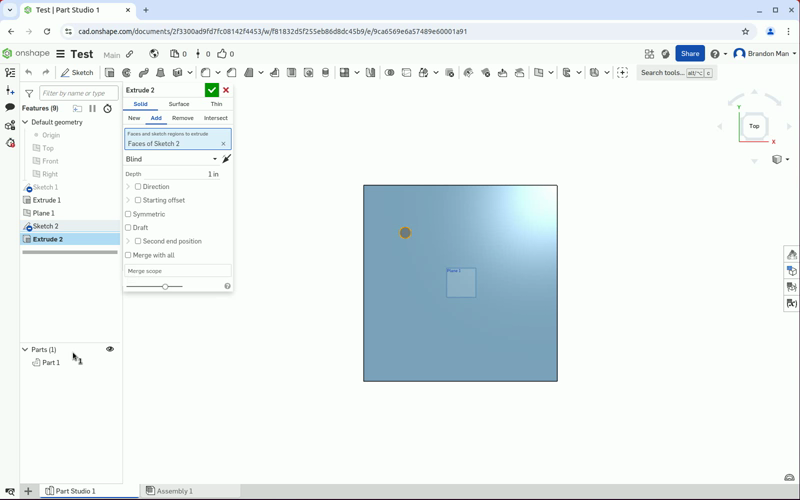
mouse_move(143, 106)
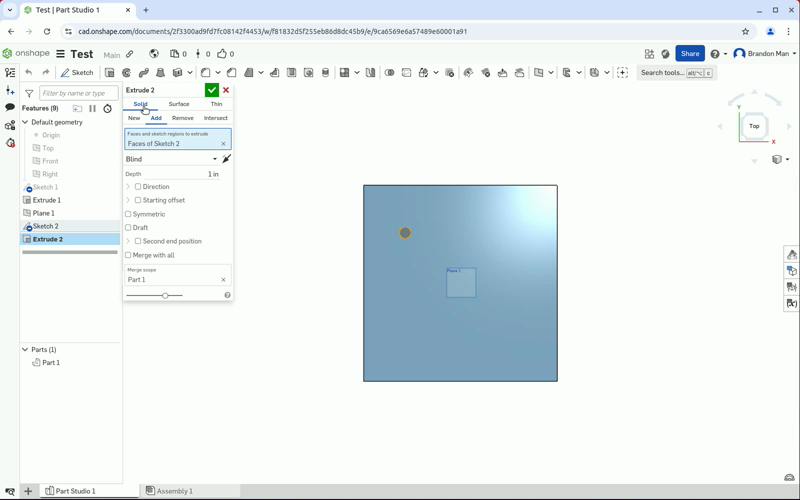
click(143, 106)
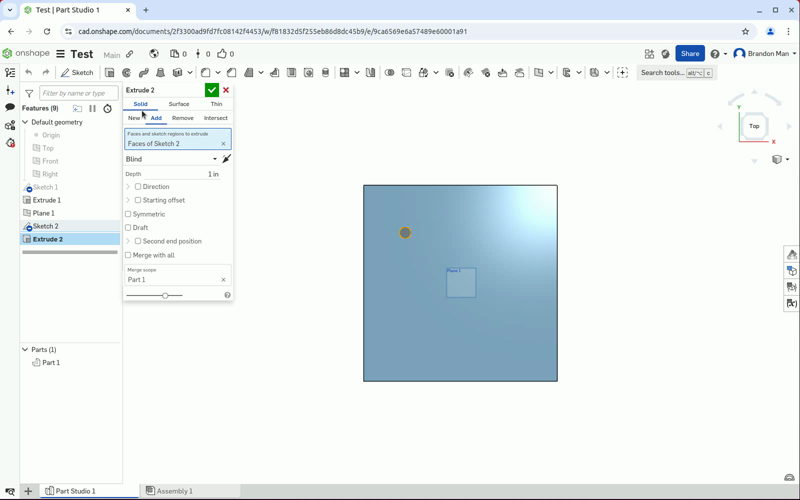
mouse_move(137, 120)
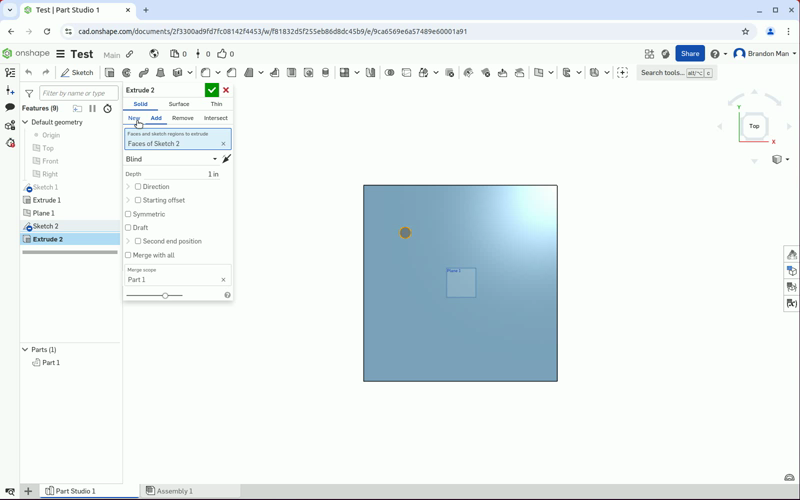
click(137, 120)
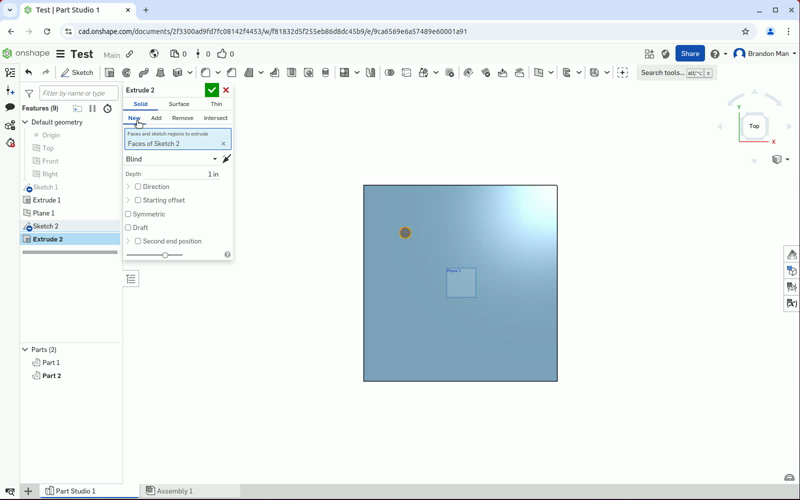
key(tab, 4)
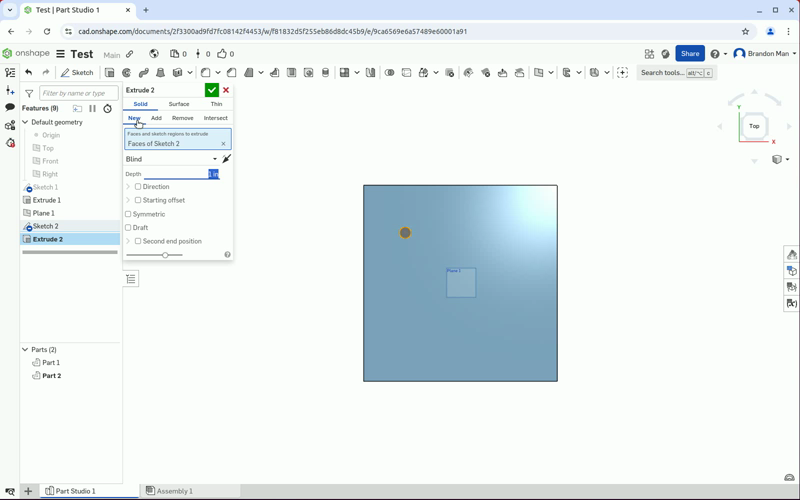
text(11.554)
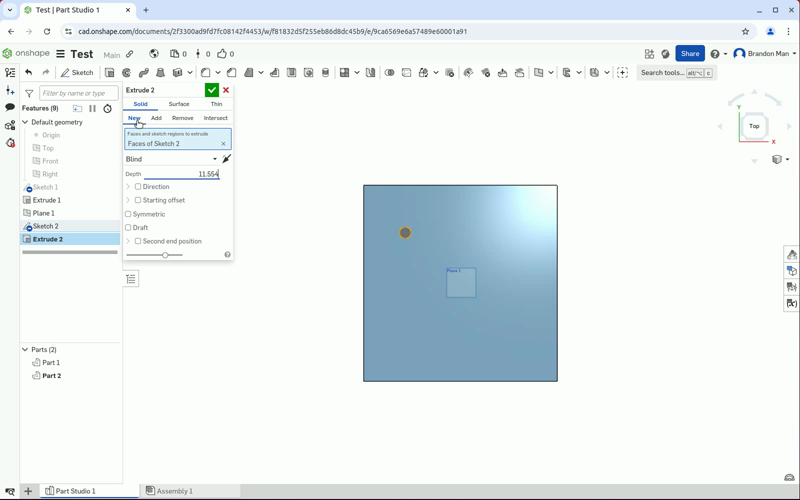
key(enter)
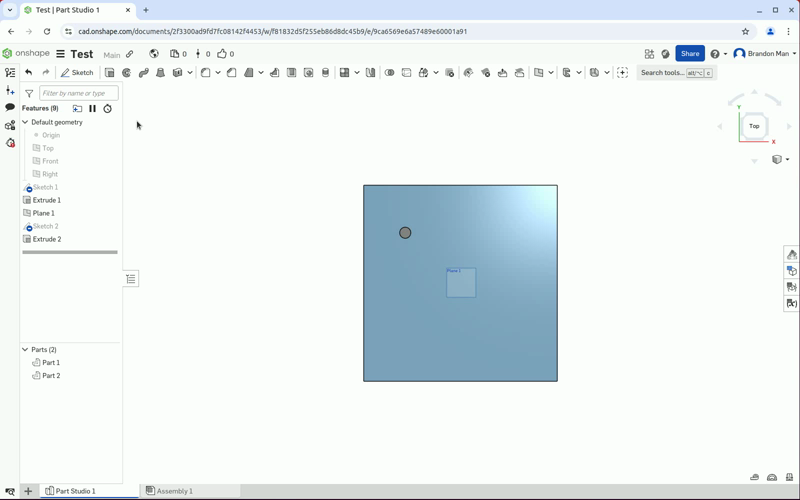
key(shift+h)
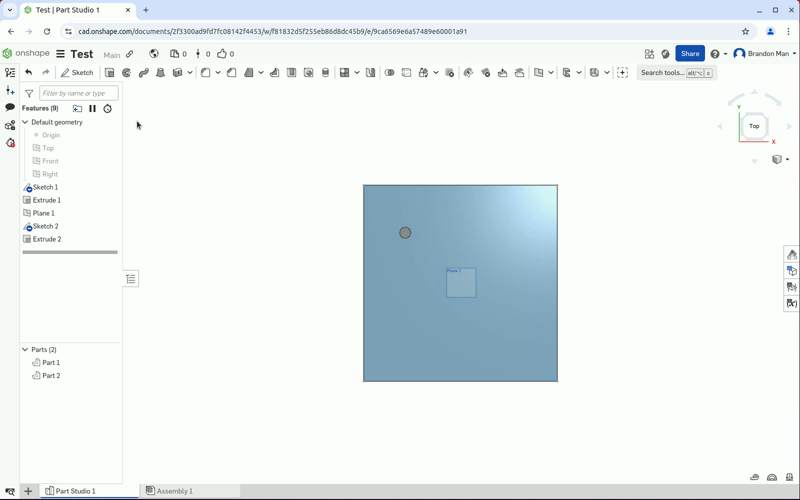
key(shift+h)
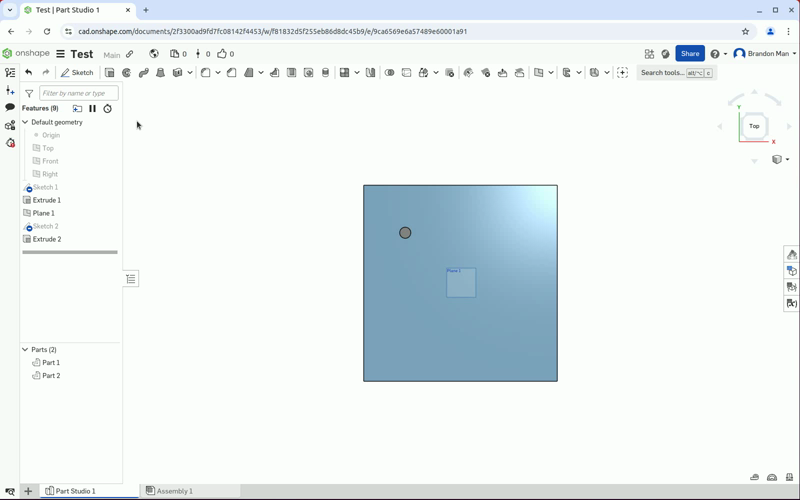
mouse_move(73, 189)
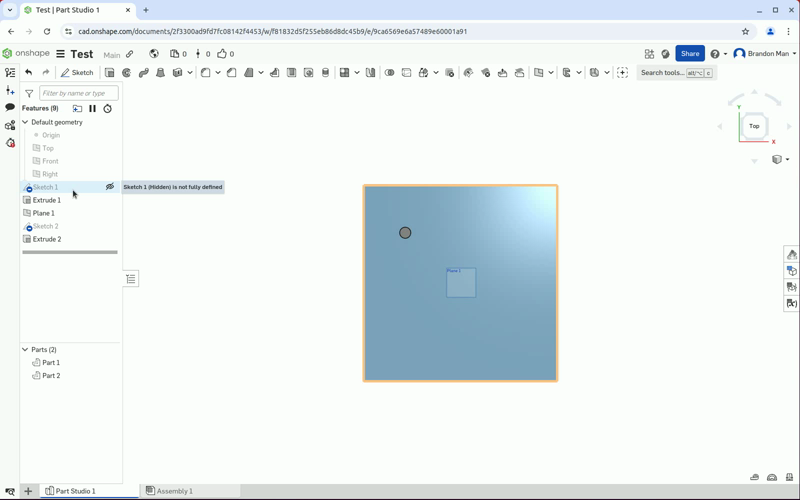
click(73, 189)
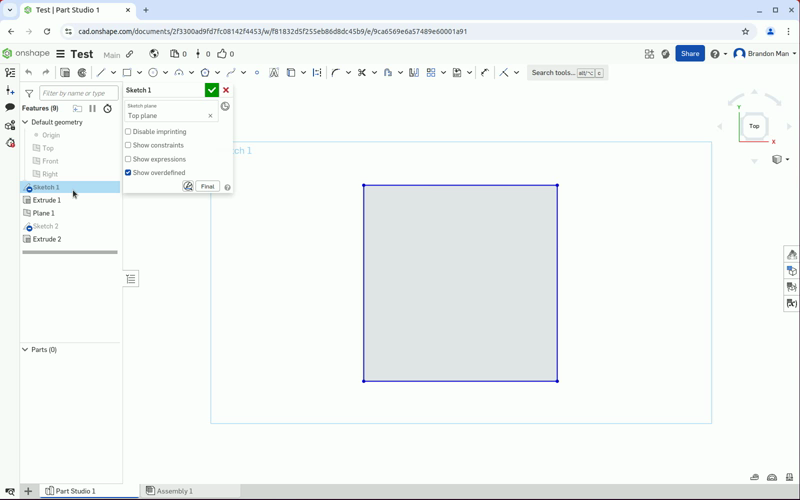
mouse_move(229, 92)
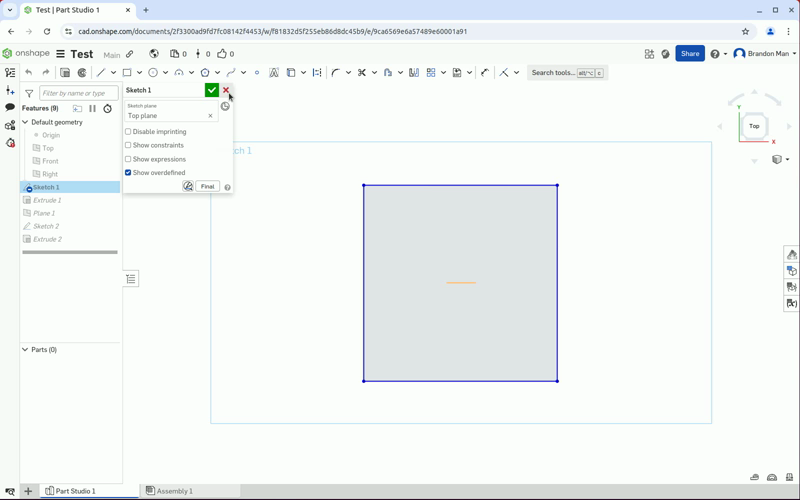
click(229, 92)
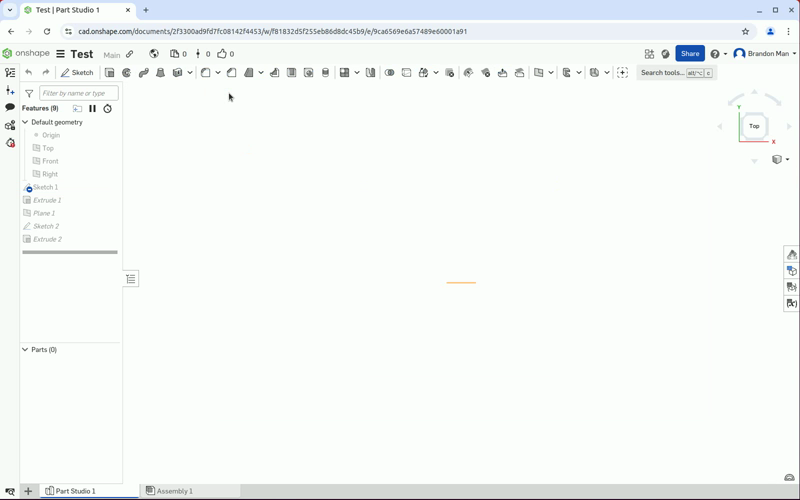
key(shift+s)
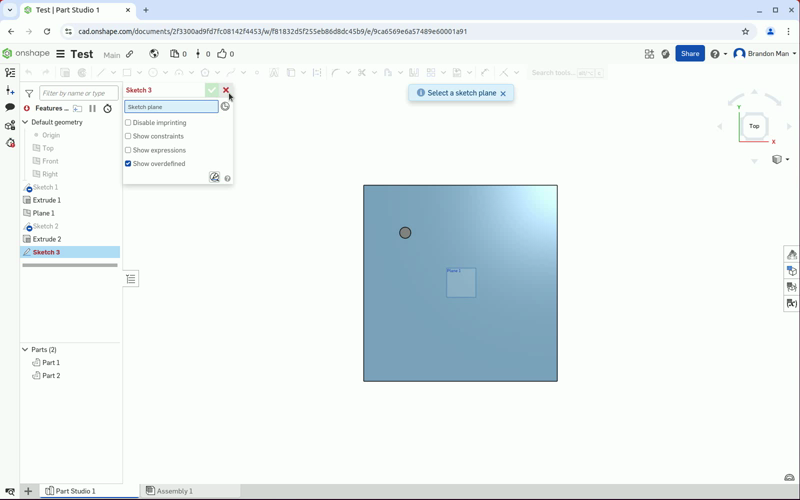
mouse_move(73, 215)
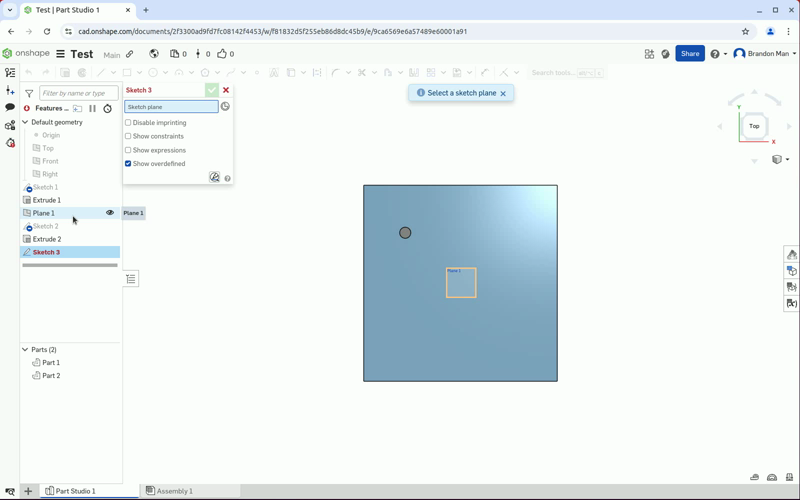
click(73, 215)
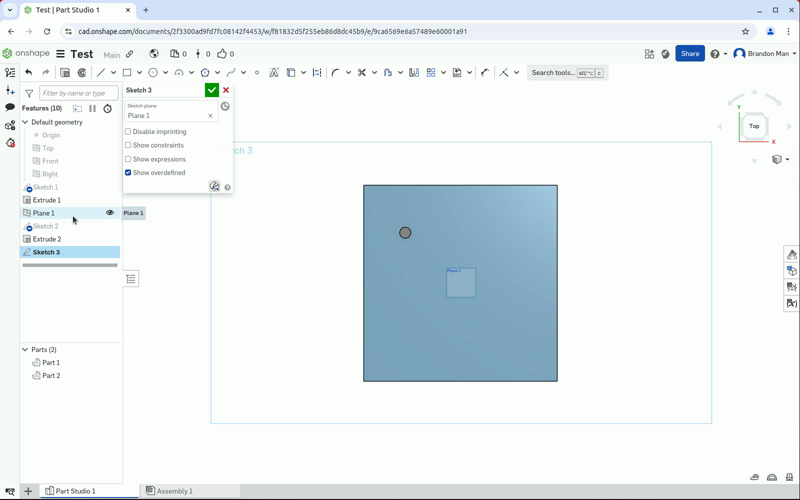
mouse_move(73, 352)
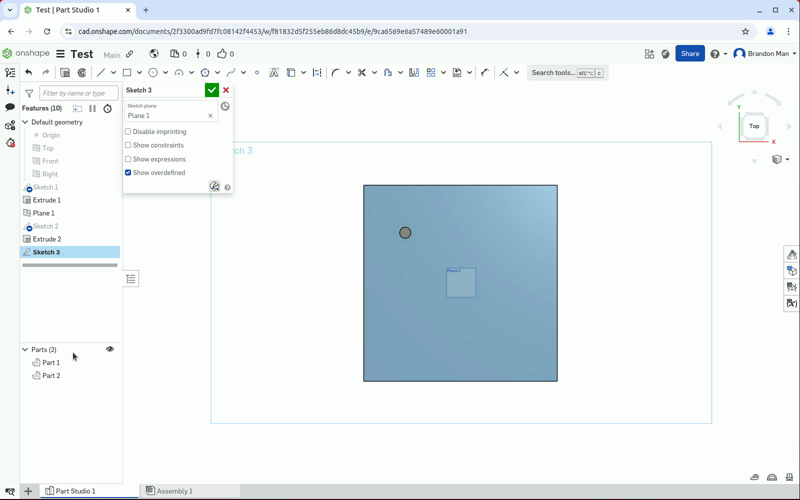
key(y)
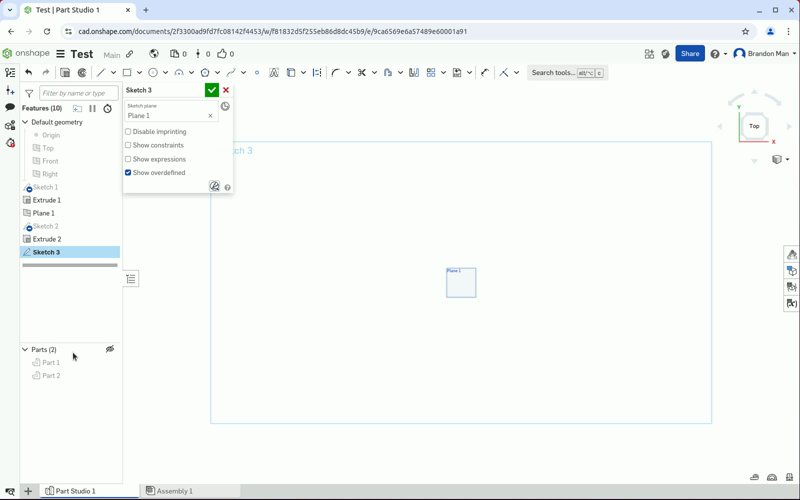
key(c)
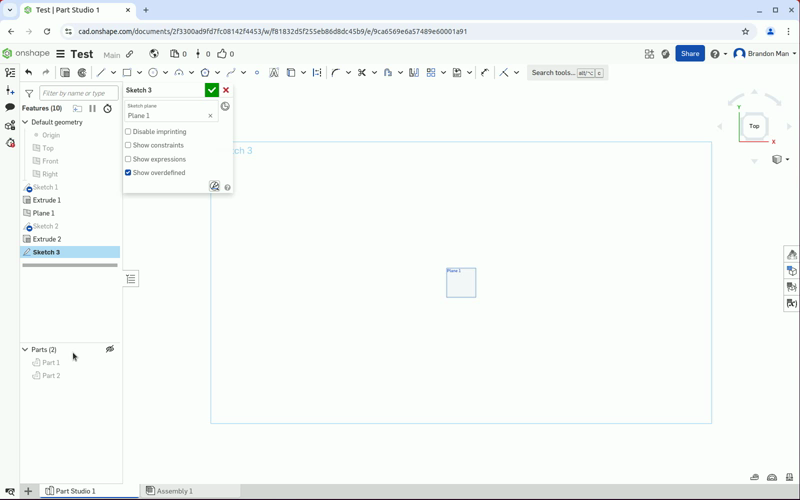
key_down(shift)
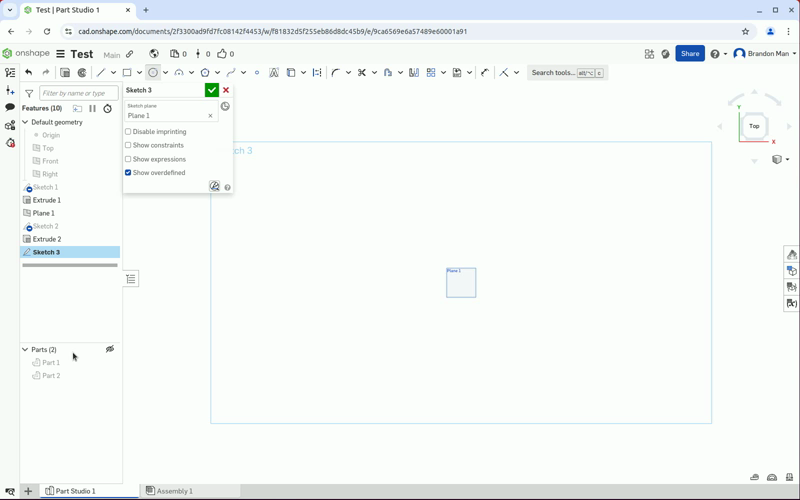
mouse_move(407, 334)
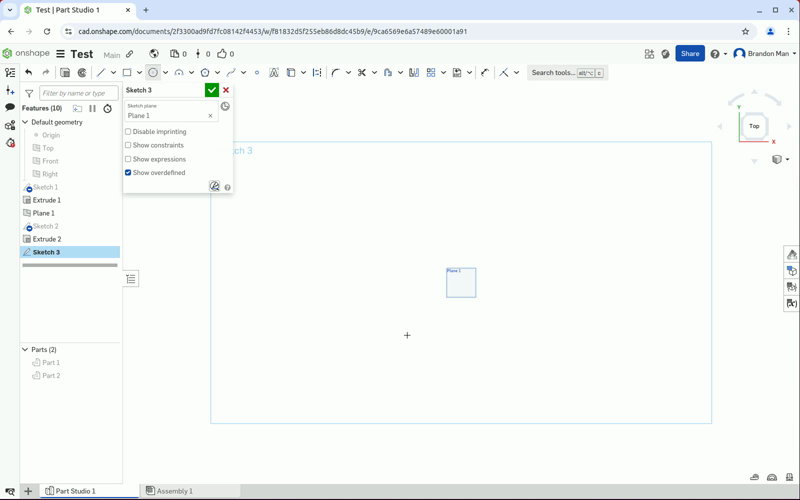
click(407, 334)
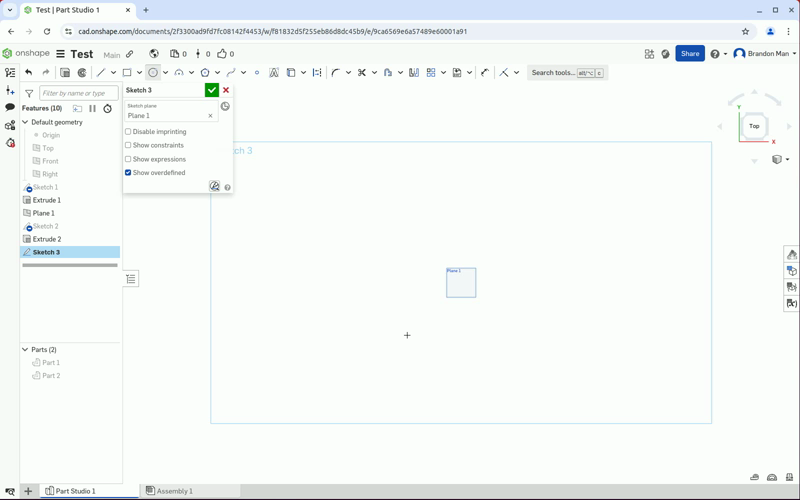
key_up(shift)
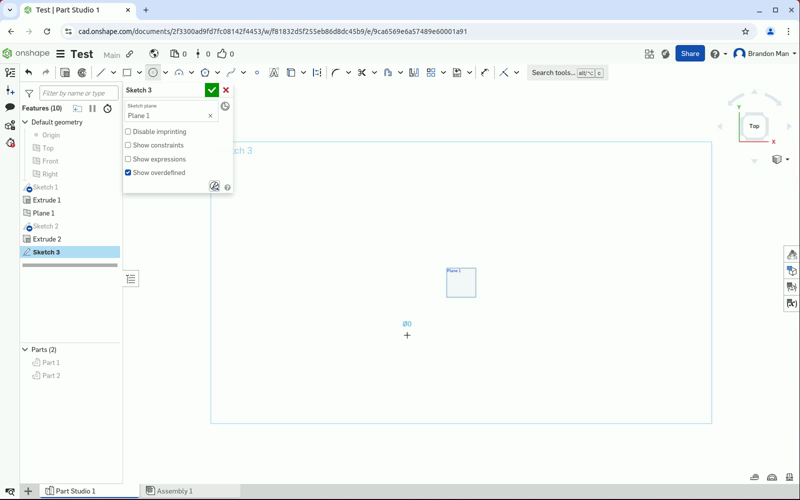
mouse_move(412, 334)
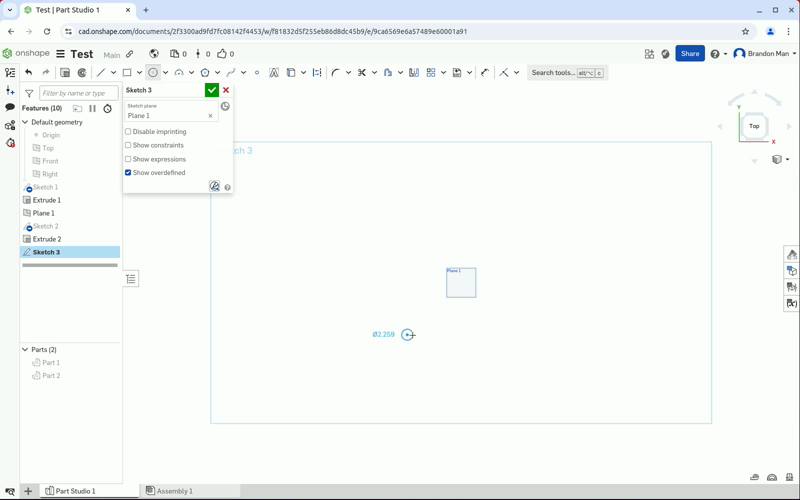
click(412, 334)
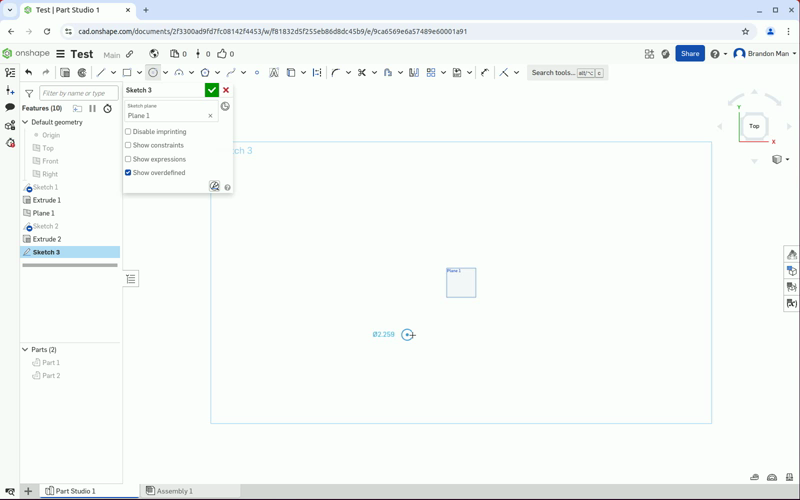
key(esc)
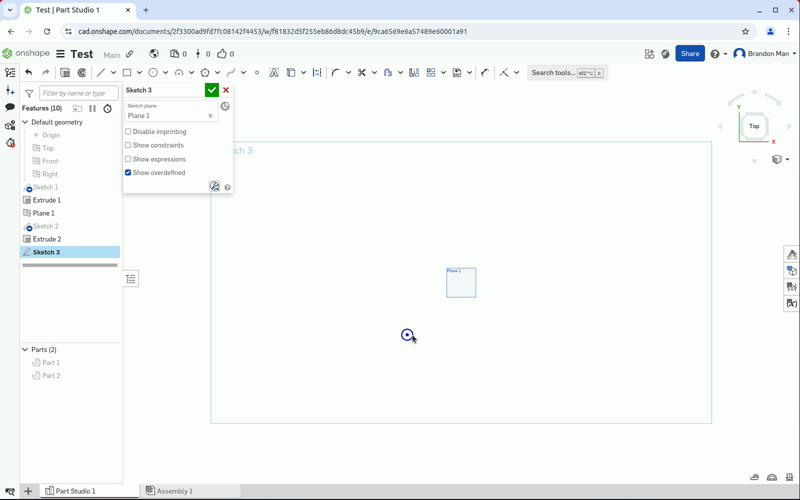
mouse_move(407, 338)
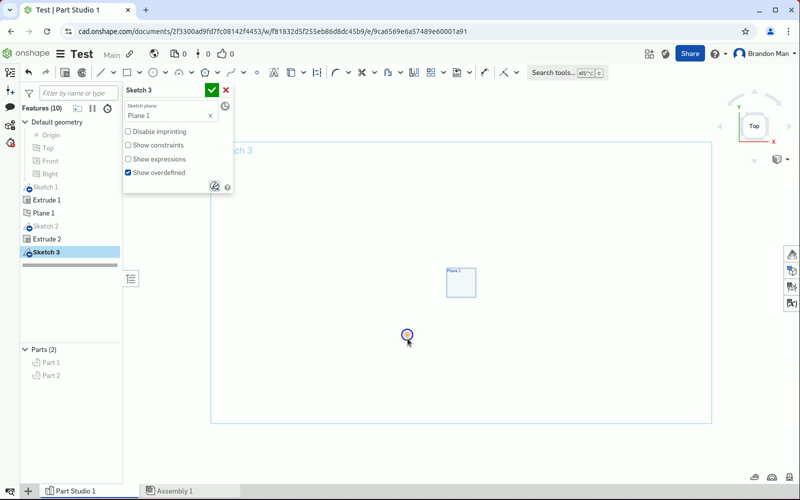
scroll(6)
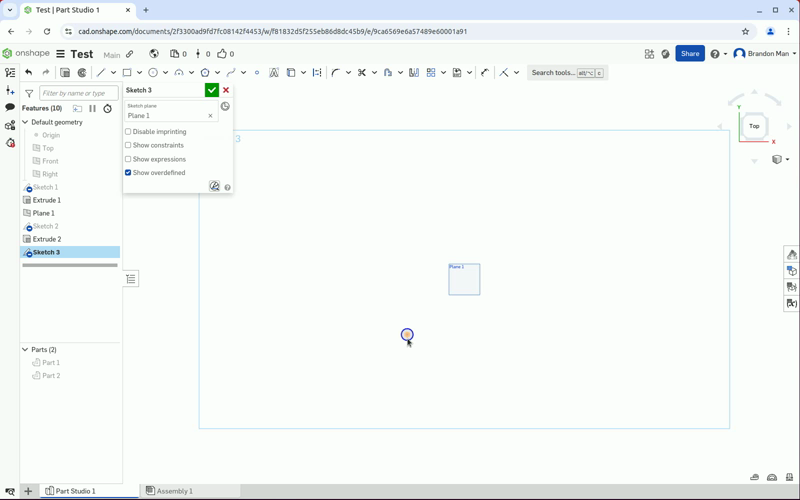
scroll(6)
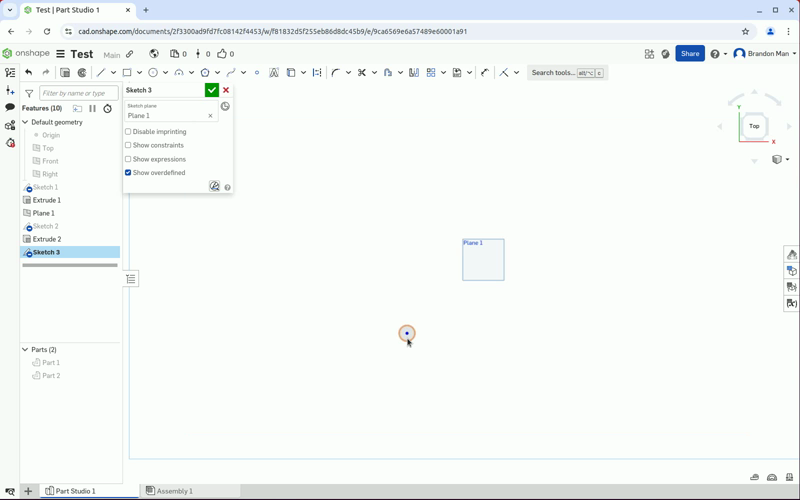
scroll(6)
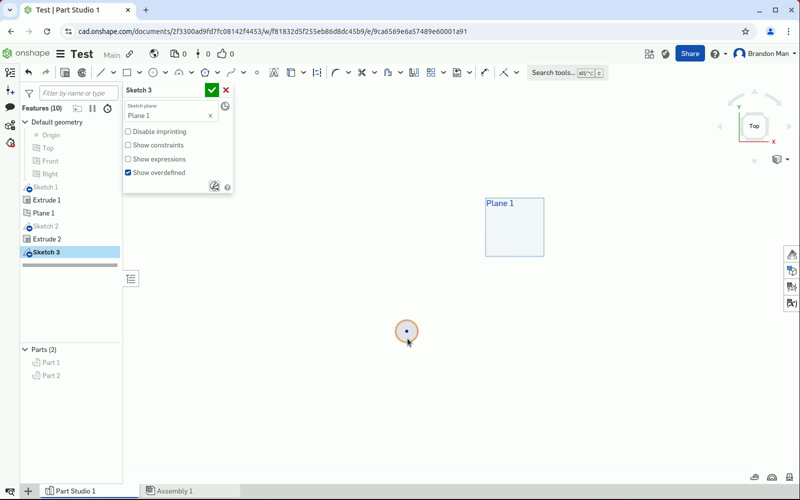
scroll(6)
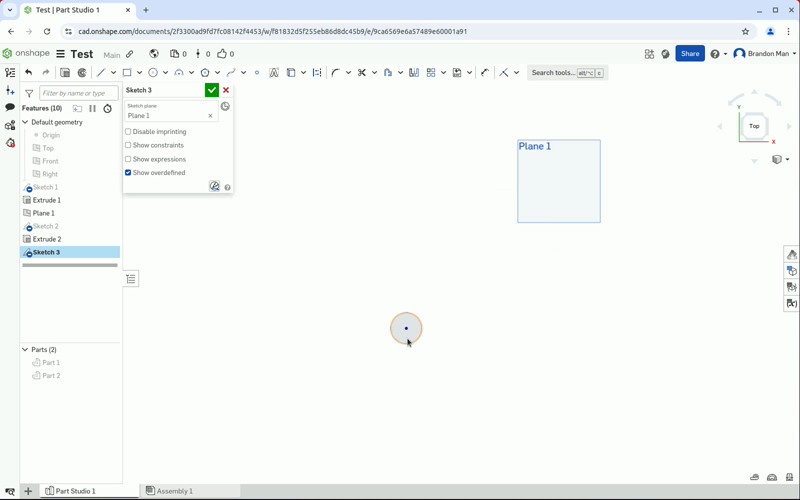
scroll(6)
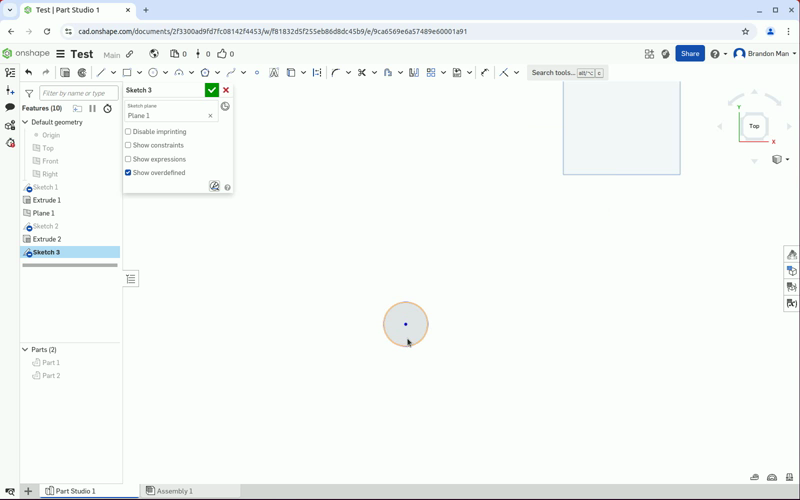
scroll(6)
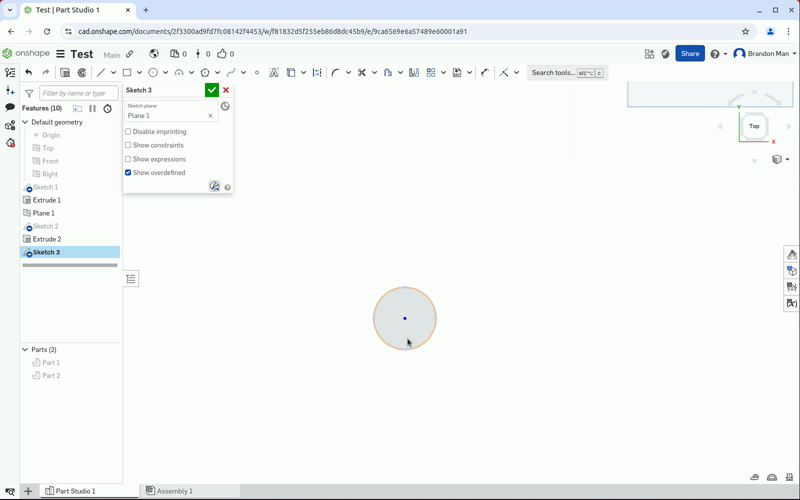
scroll(6)
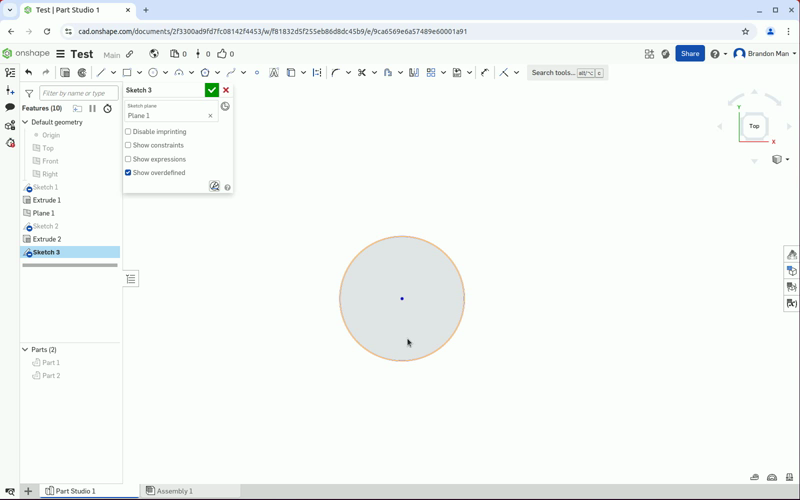
click(407, 338)
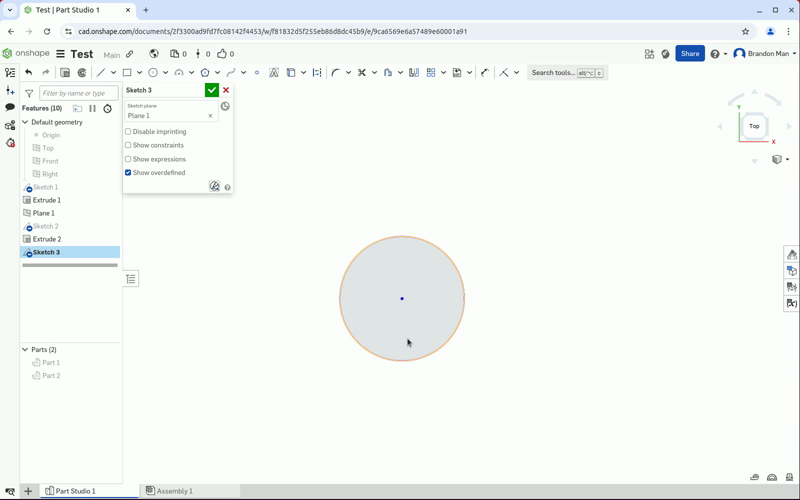
scroll(-6)
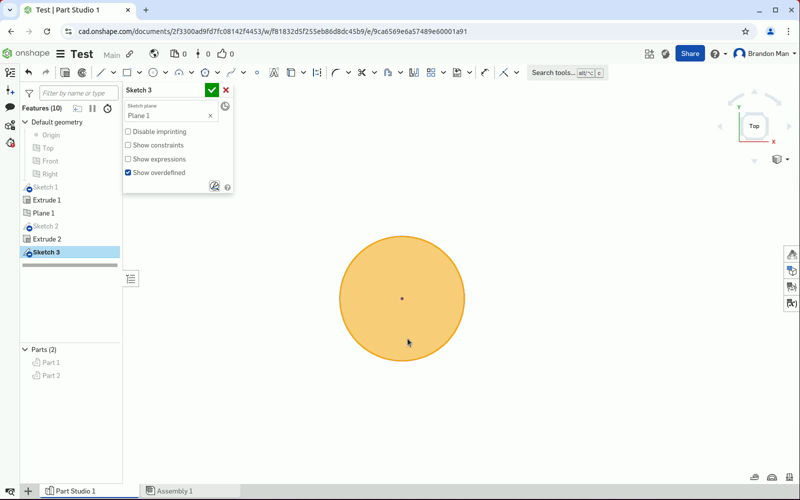
scroll(-6)
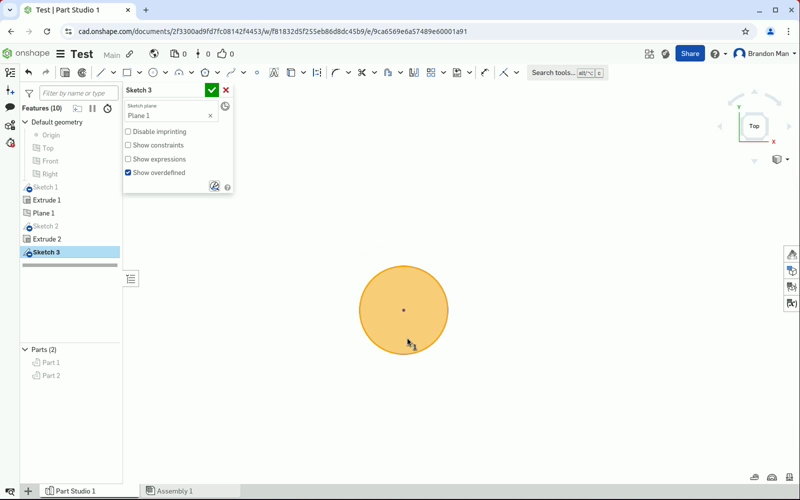
scroll(-6)
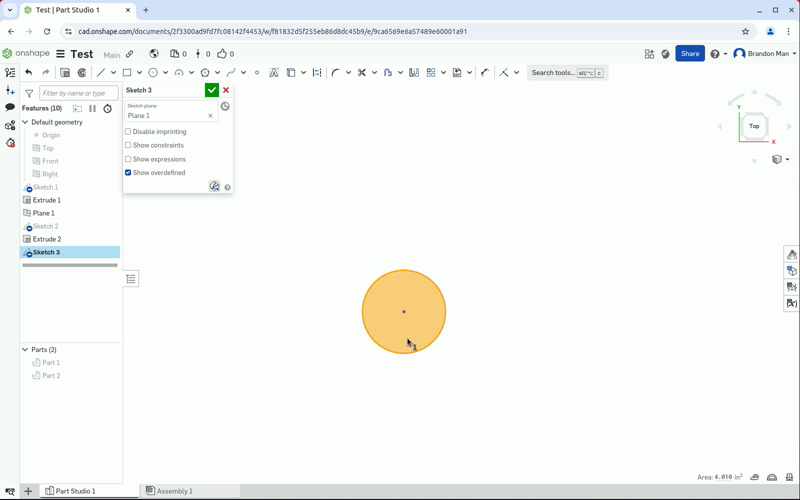
scroll(-6)
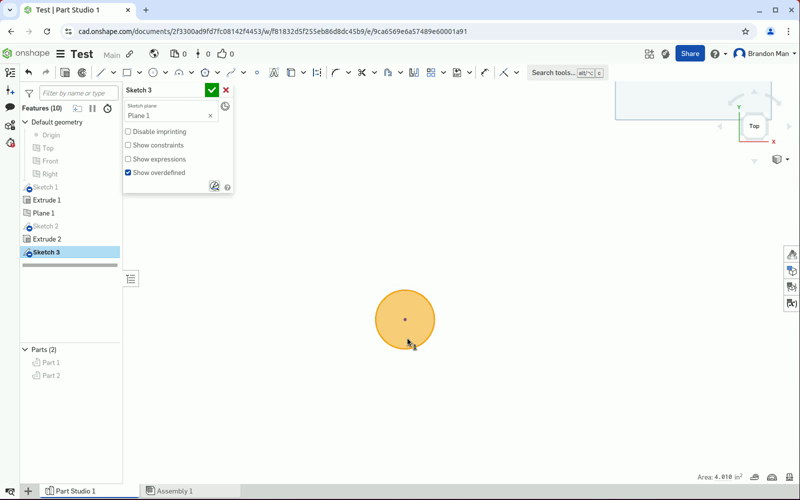
scroll(-6)
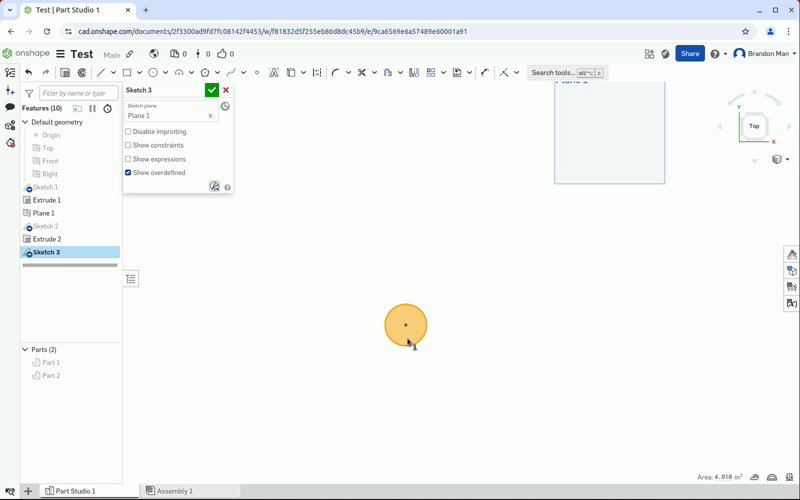
scroll(-6)
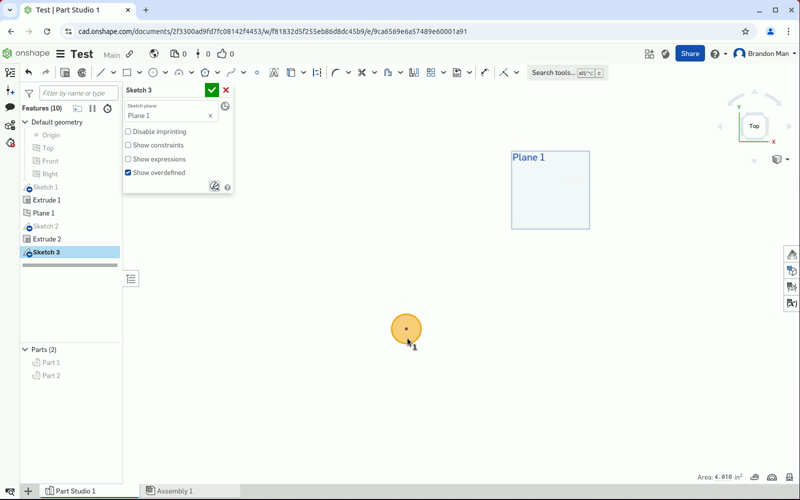
scroll(-6)
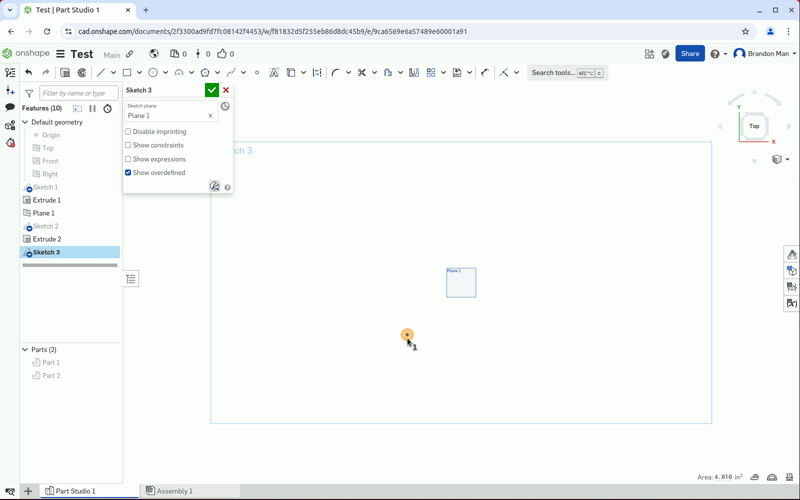
mouse_move(73, 352)
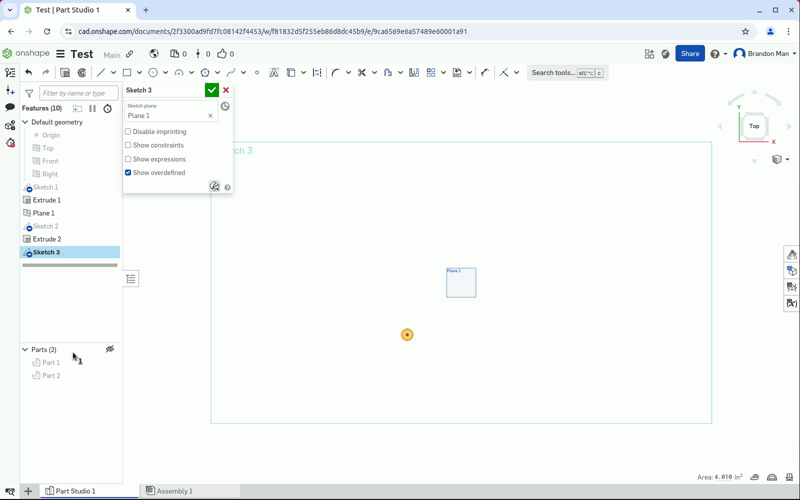
key(shift+y)
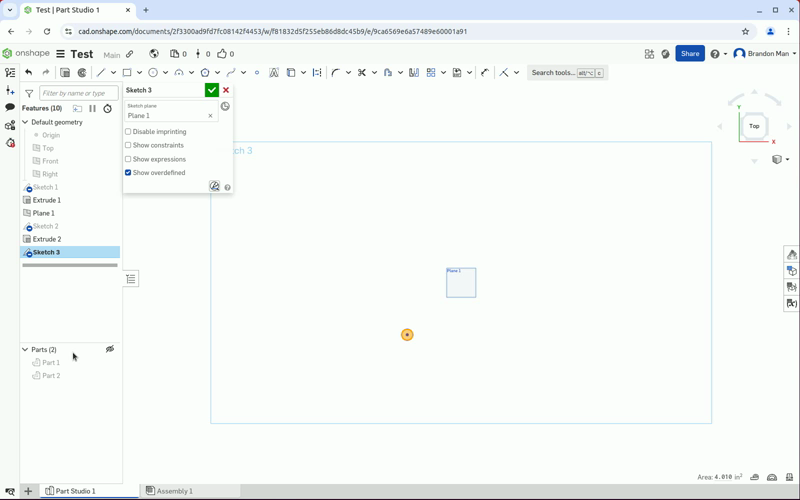
key(shift+e)
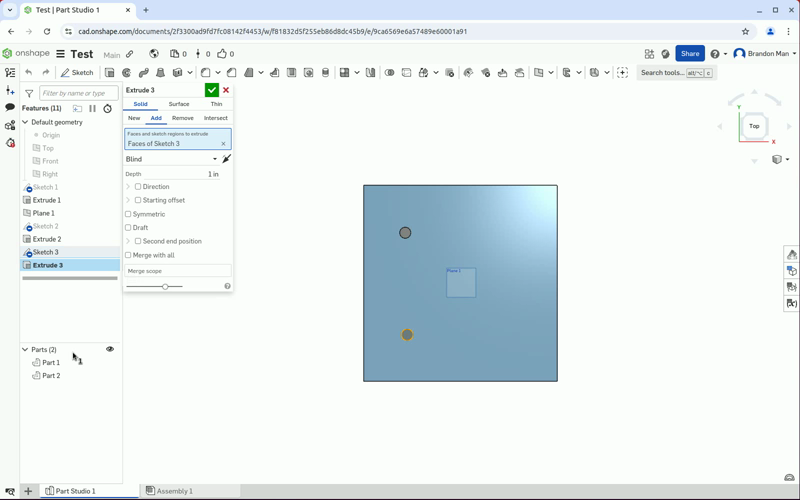
mouse_move(143, 106)
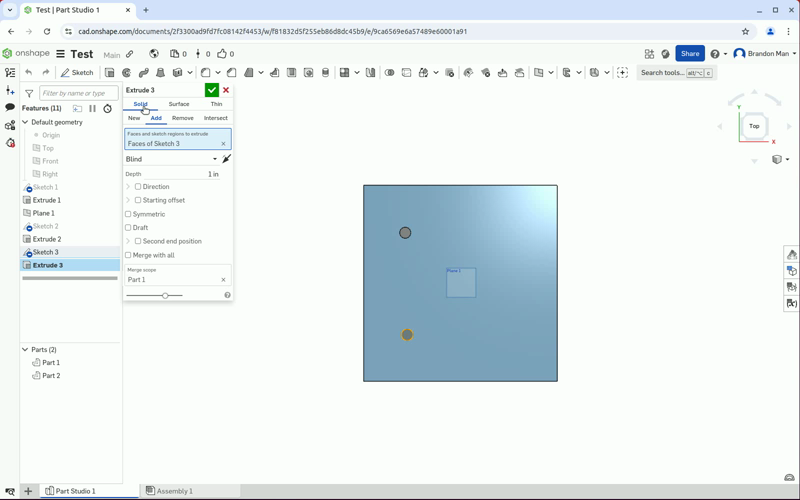
click(143, 106)
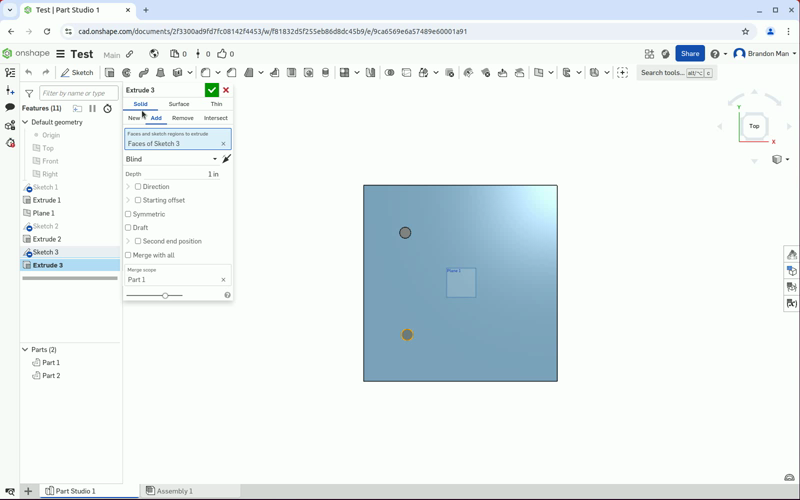
mouse_move(137, 120)
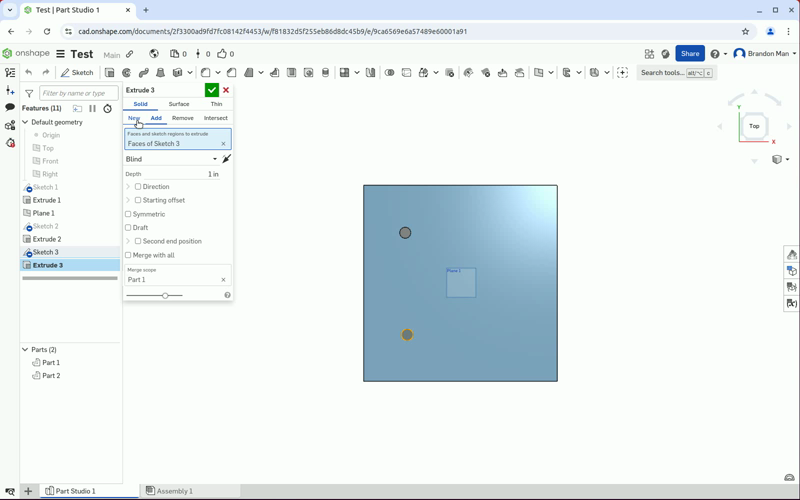
click(137, 120)
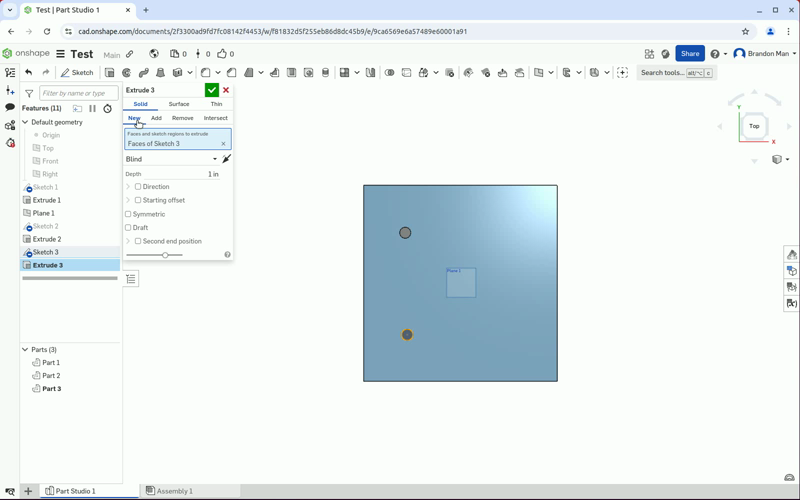
key(tab, 4)
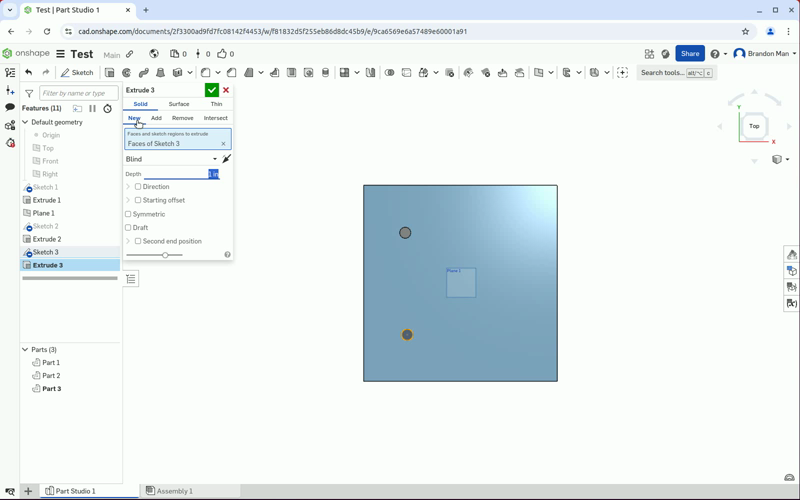
text(11.554)
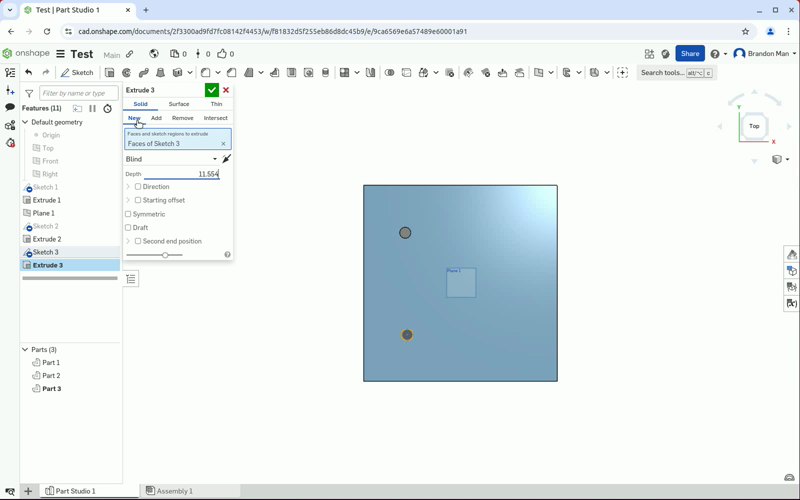
key(enter)
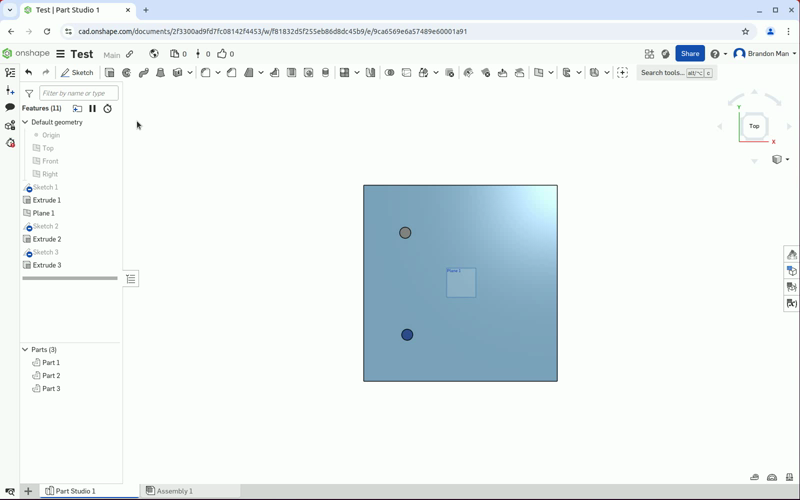
key(shift+h)
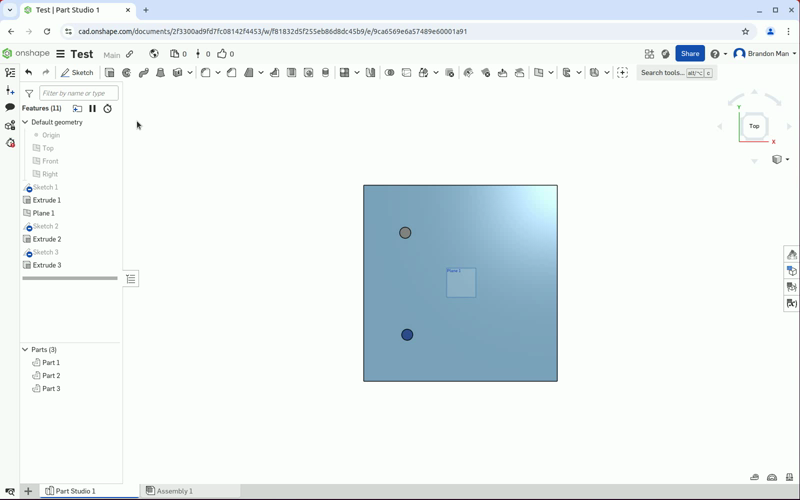
key(shift+h)
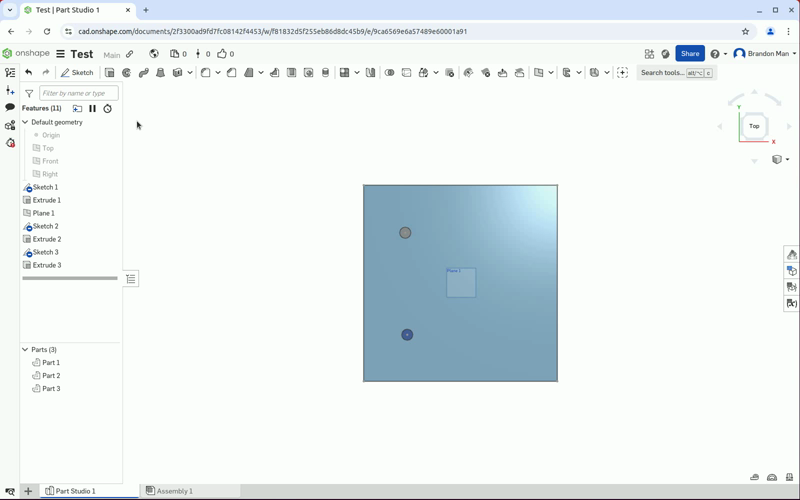
key(shift+7)
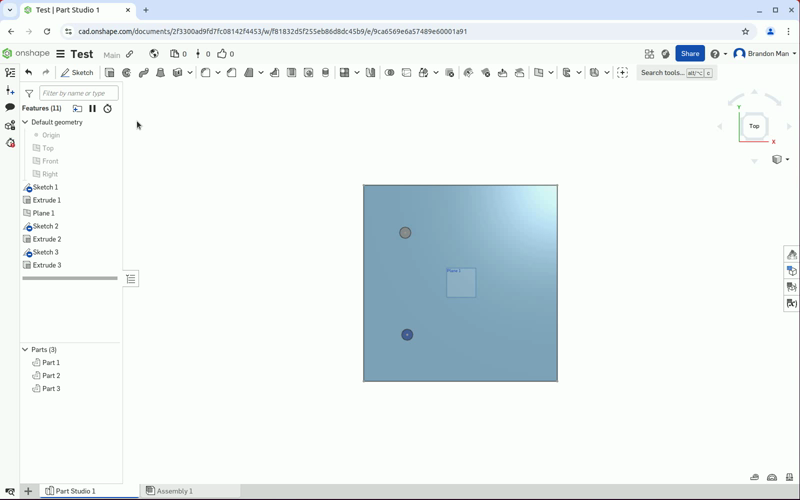
key(up, 3)
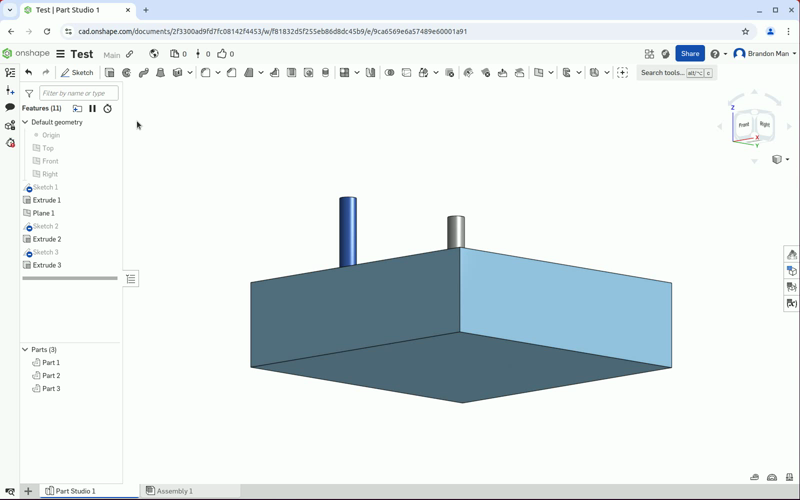
key(left, 3)
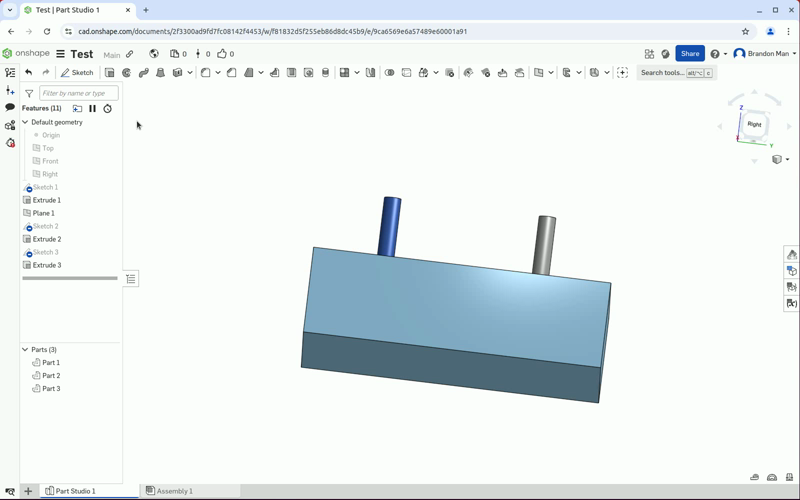
key(right, 3)
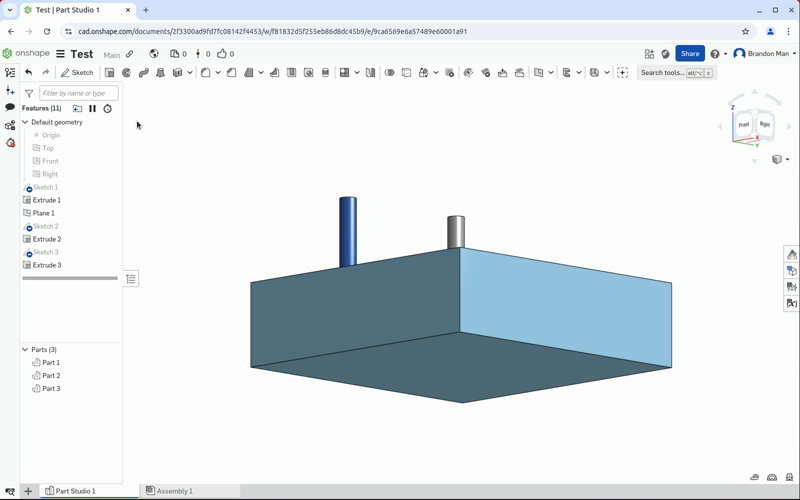
key(down, 3)
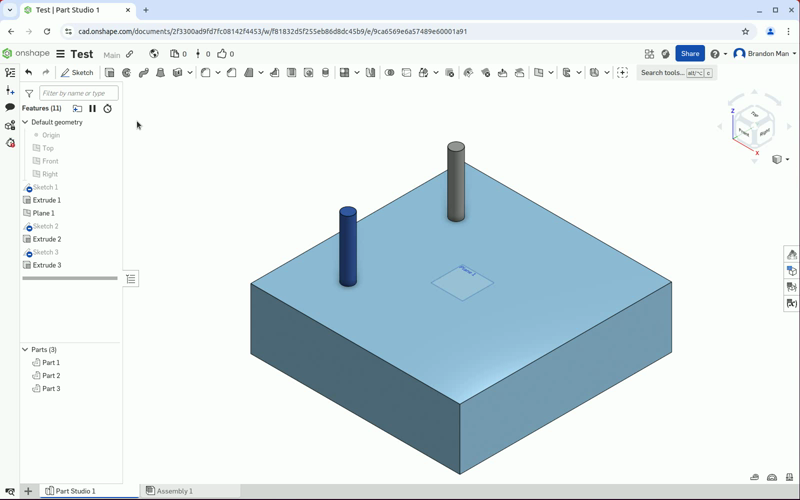
mouse_move(73, 189)
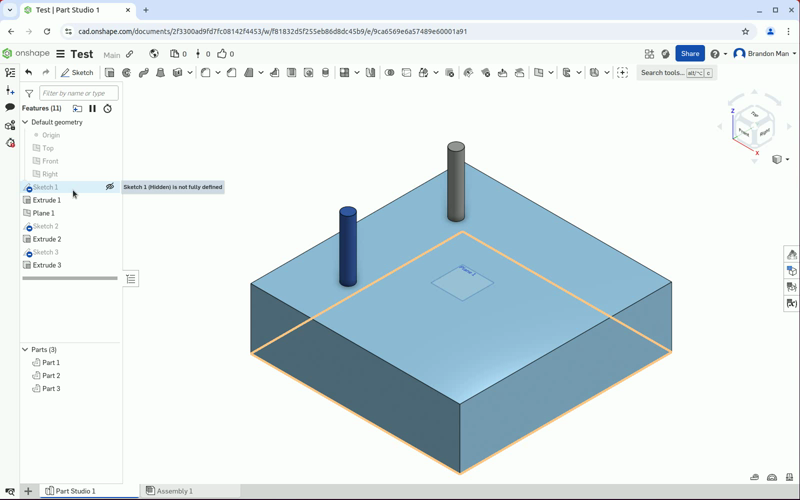
click(73, 189)